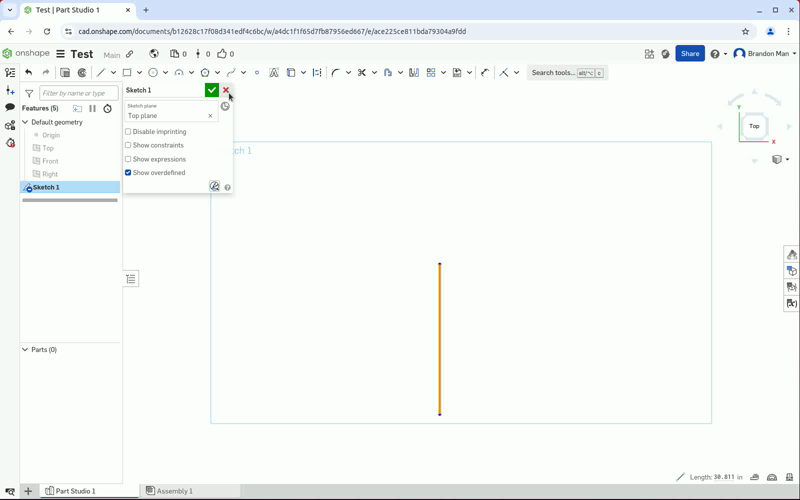
key(shift+h)
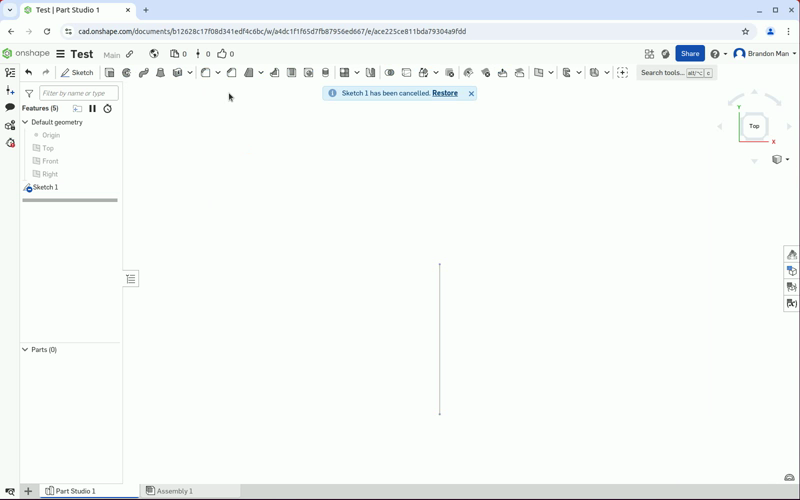
mouse_move(73, 352)
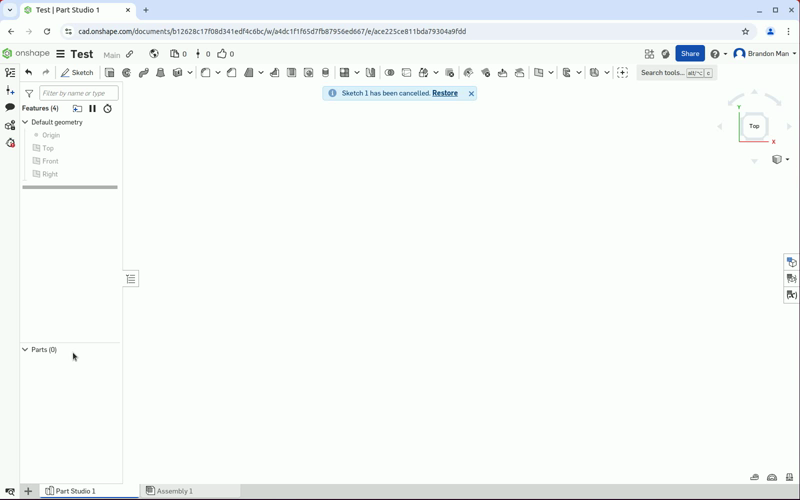
key(y)
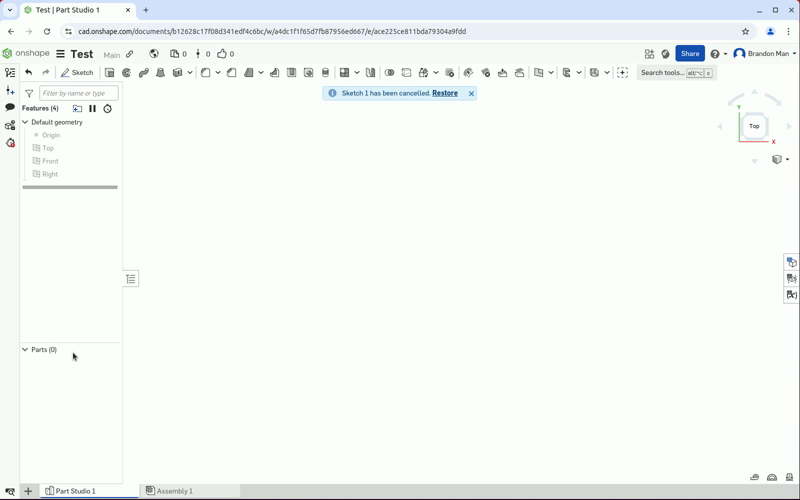
key(shift+p)
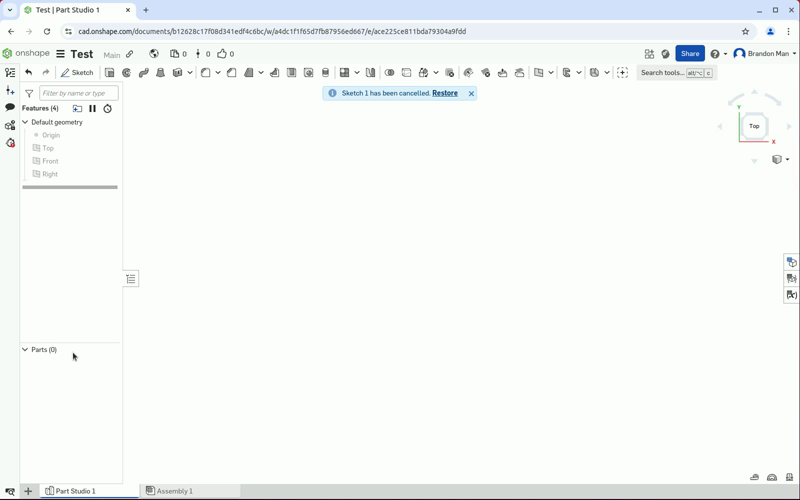
key(space)
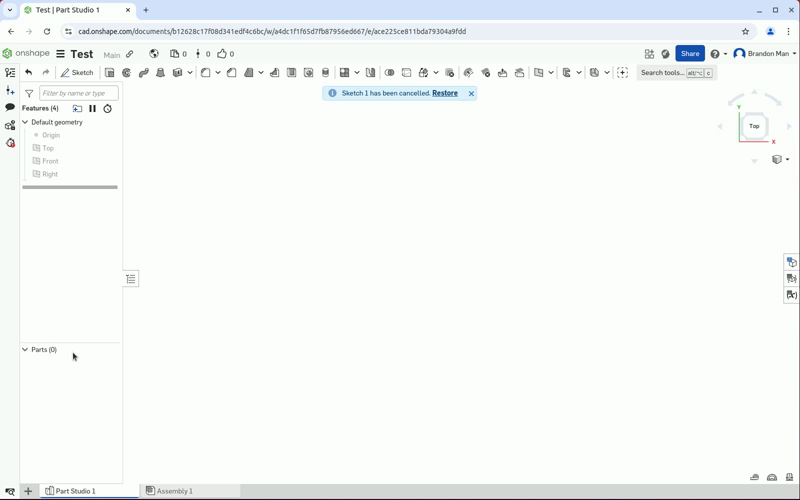
key_down(shift)
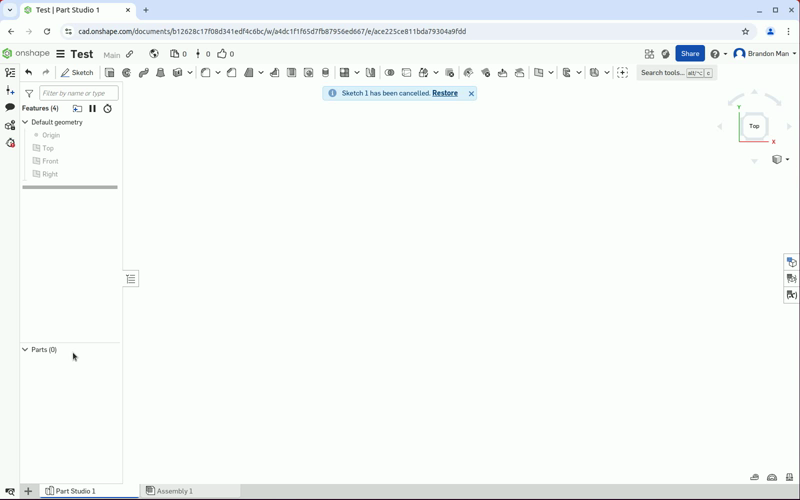
key(up)
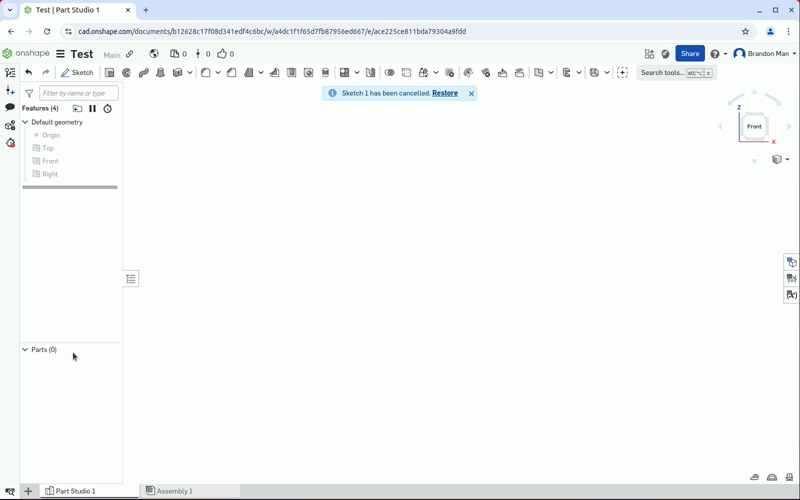
key_up(shift)
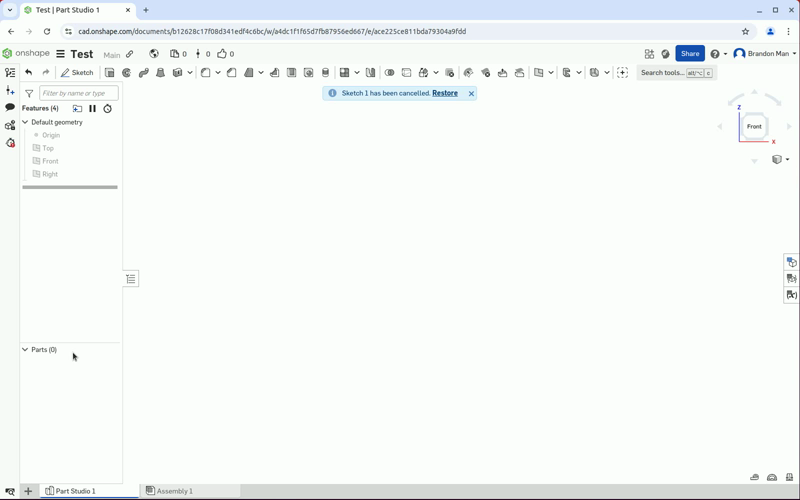
mouse_move(73, 352)
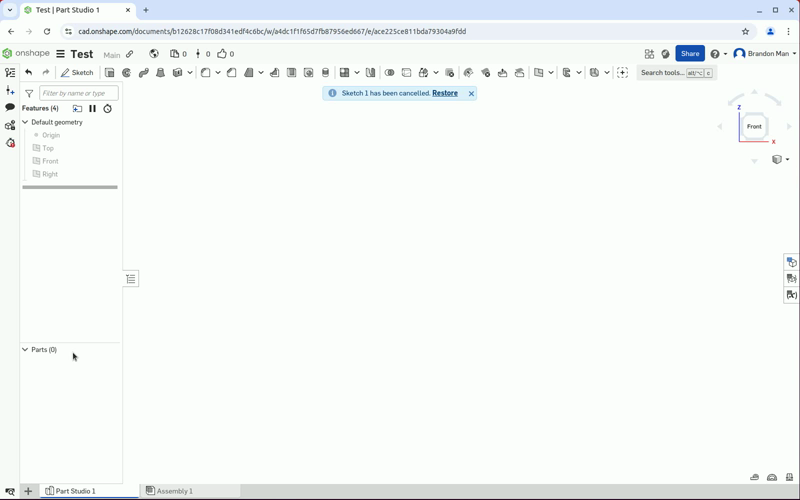
key(shift+y)
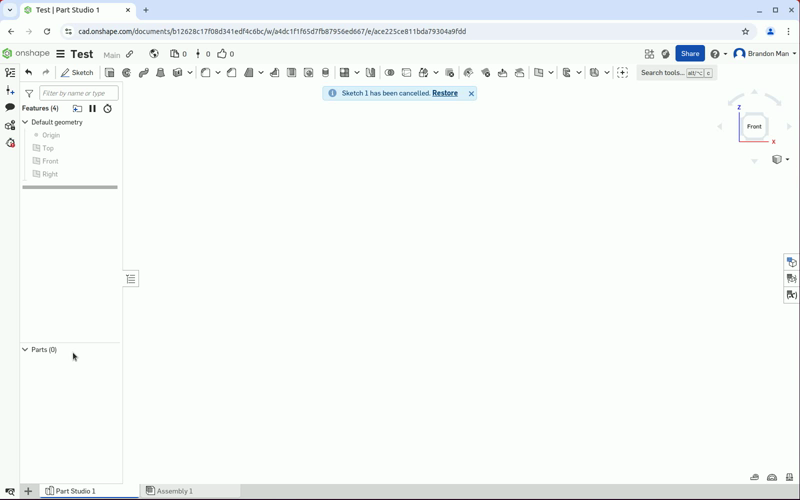
key(shift+s)
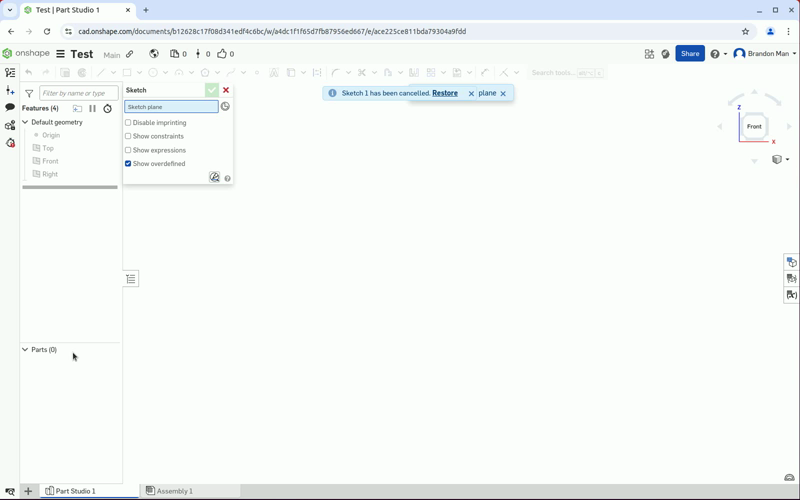
mouse_move(73, 163)
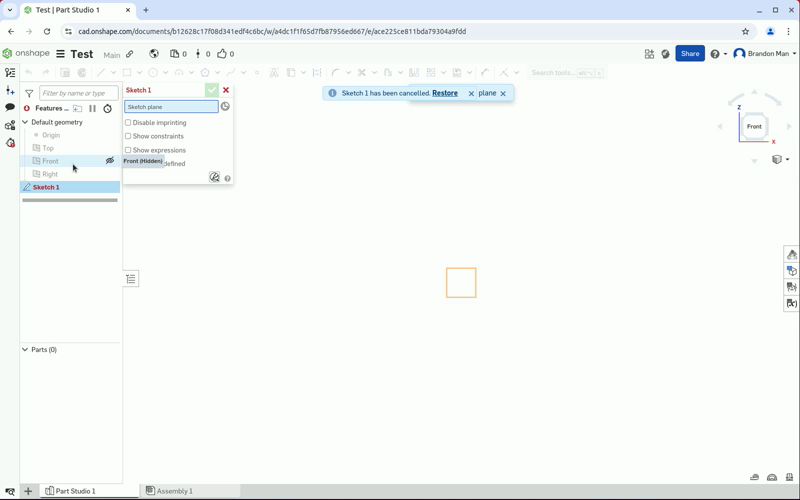
click(73, 163)
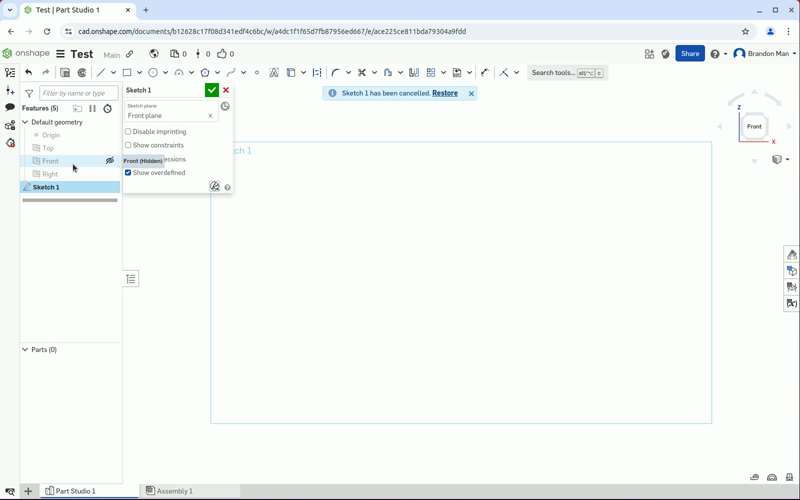
mouse_move(73, 352)
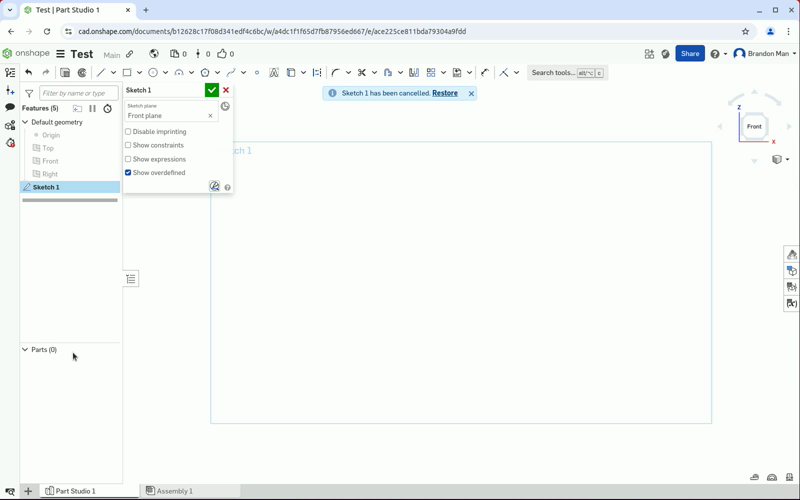
key(y)
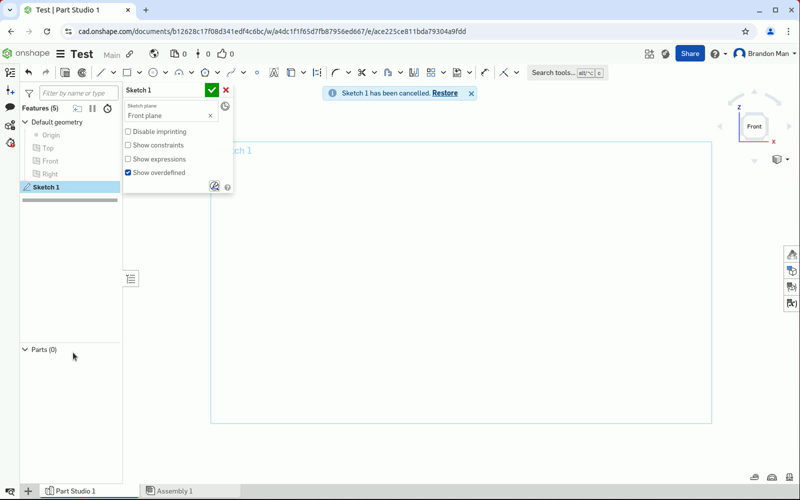
key(l)
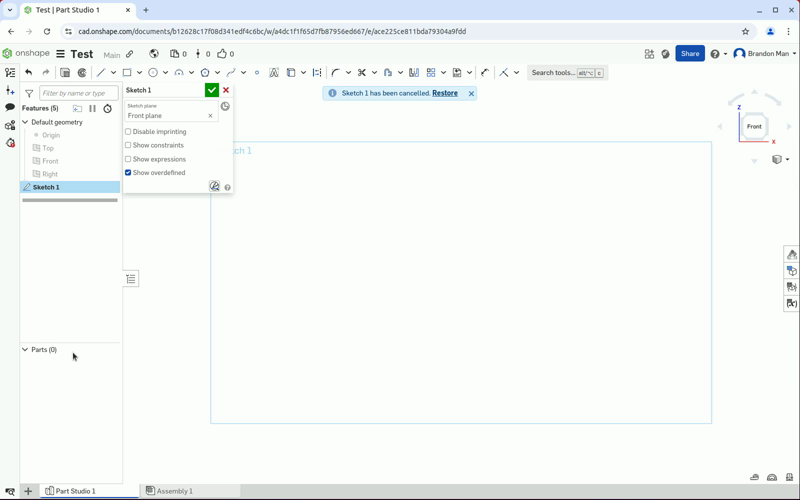
key_down(shift)
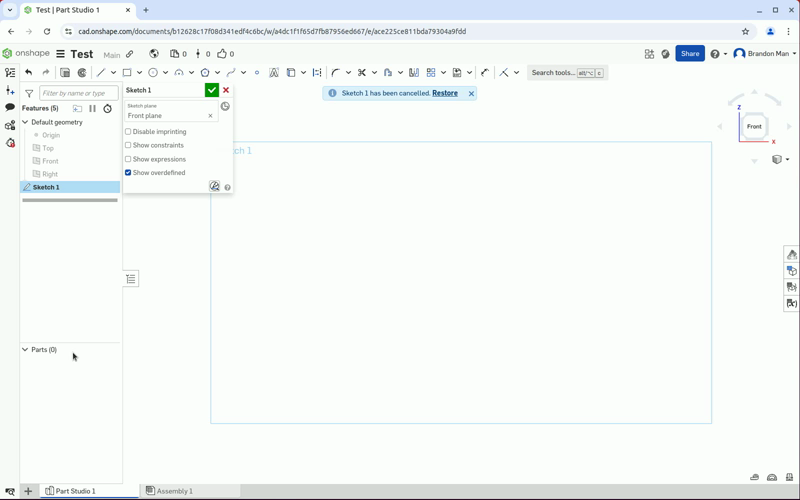
mouse_move(348, 343)
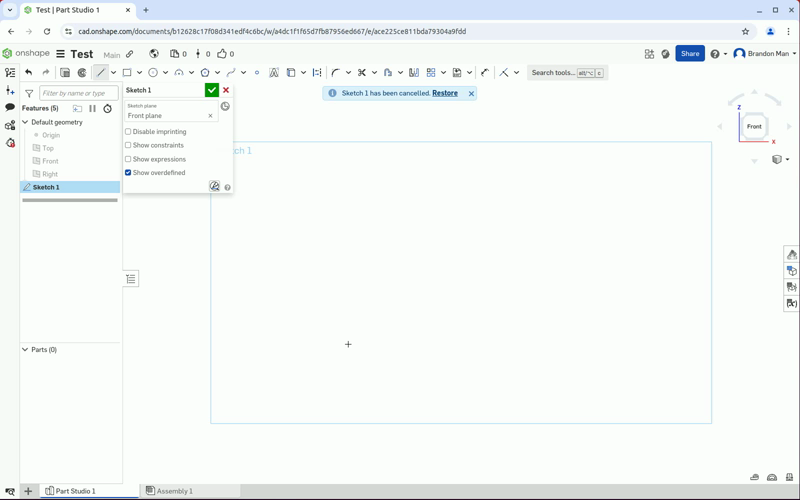
click(348, 343)
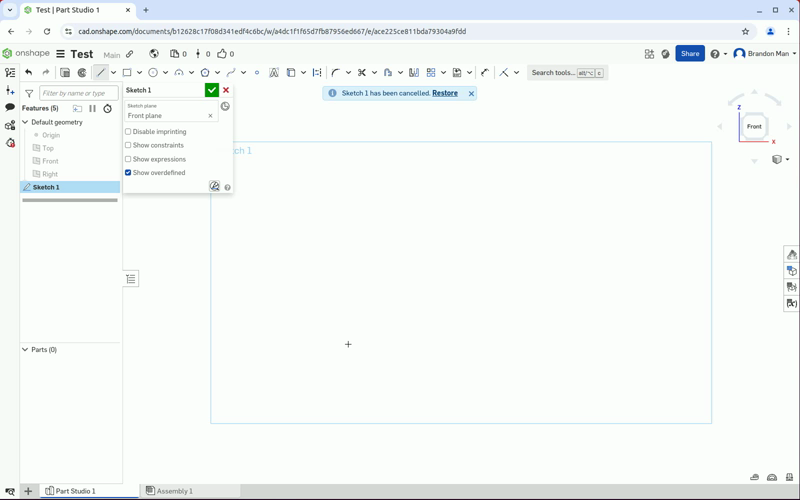
key_up(shift)
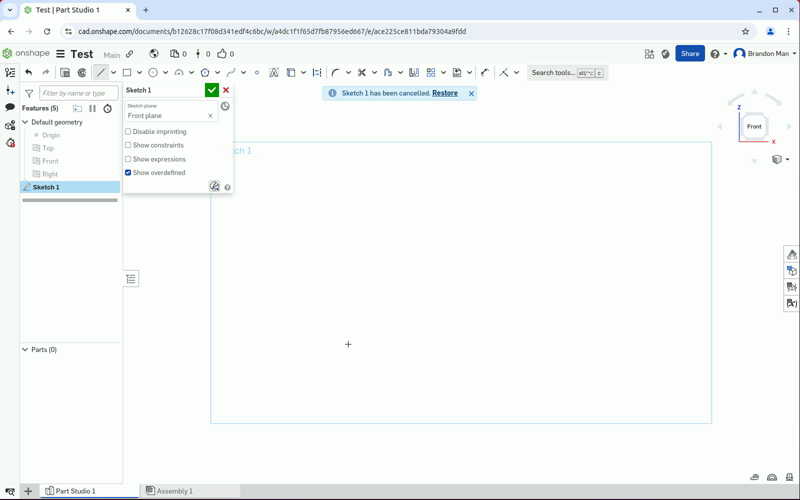
key_down(shift)
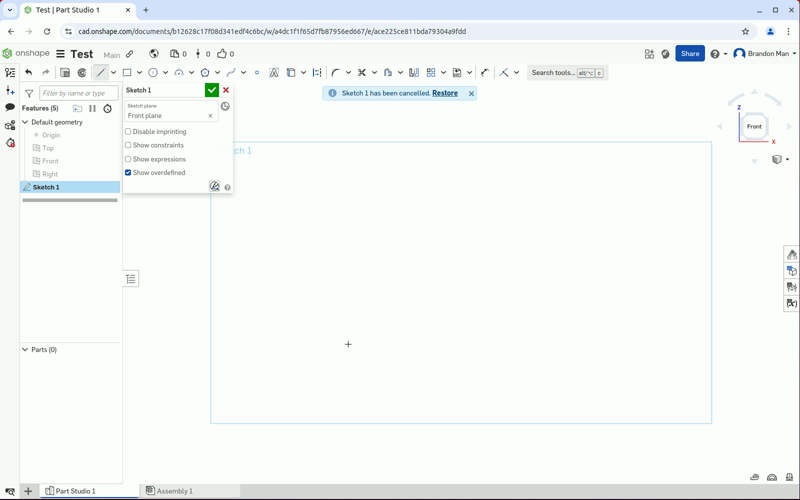
mouse_move(553, 343)
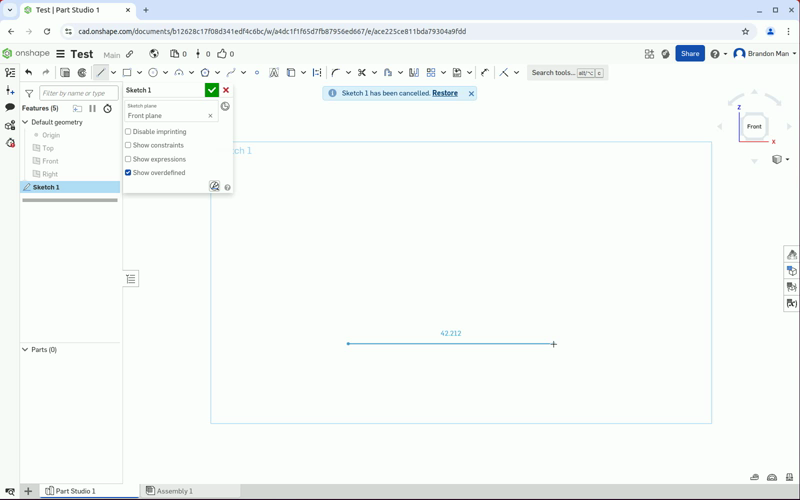
click(553, 343)
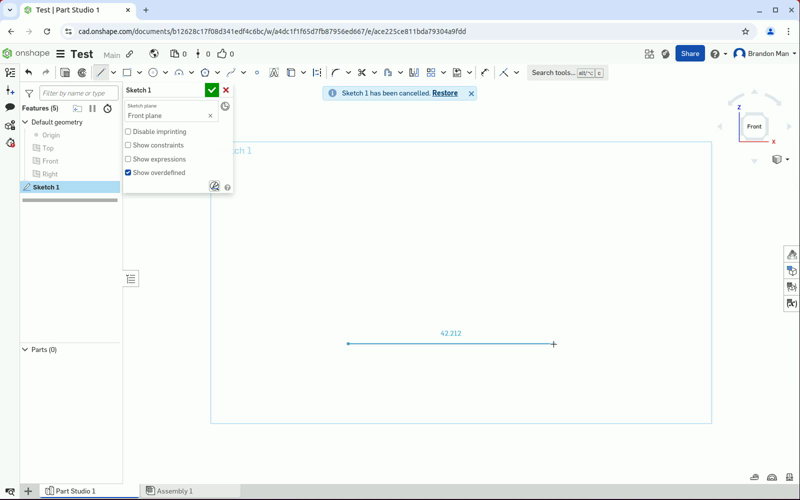
key_up(shift)
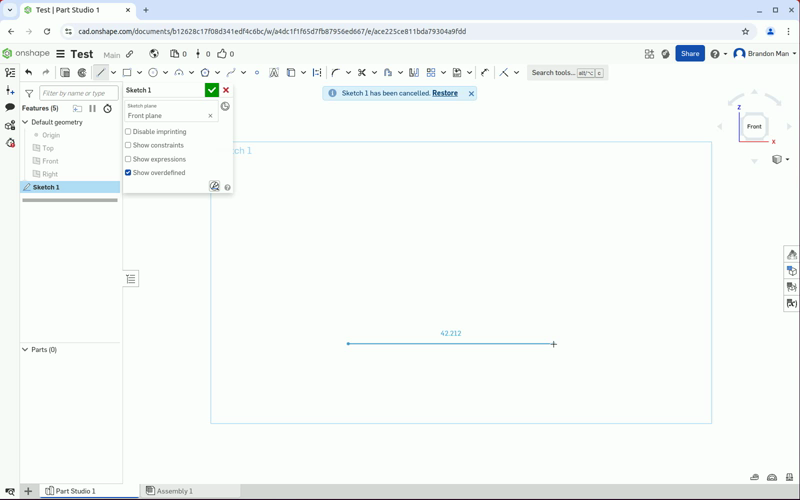
key_down(shift)
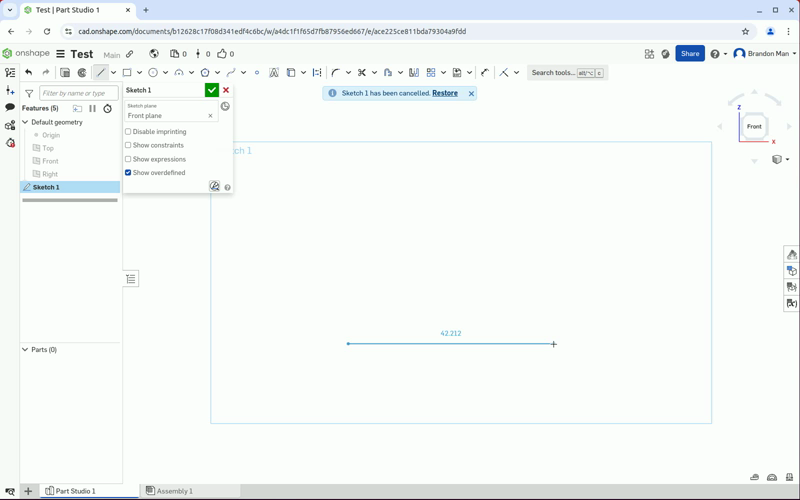
mouse_move(553, 227)
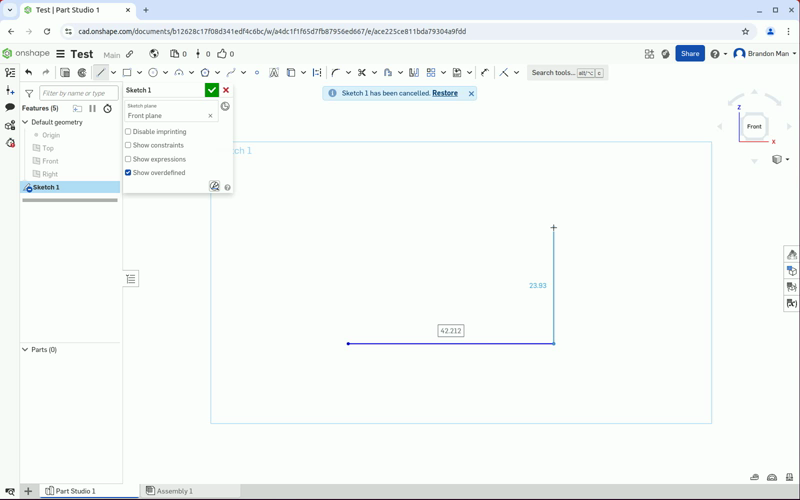
click(553, 227)
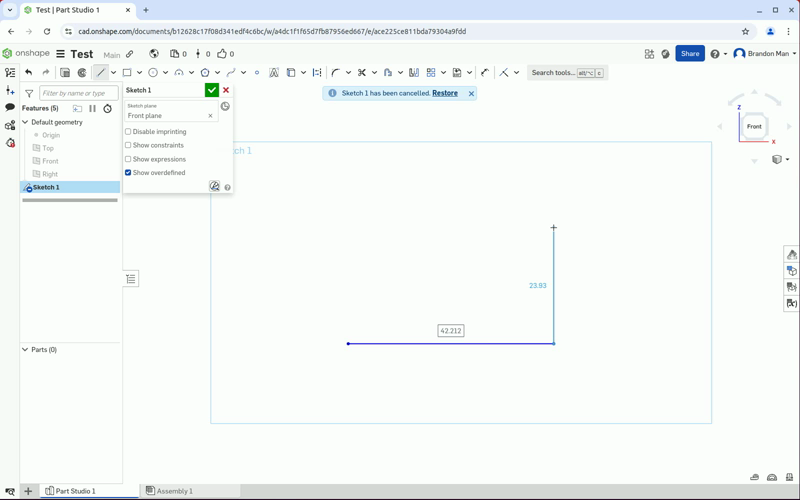
key_up(shift)
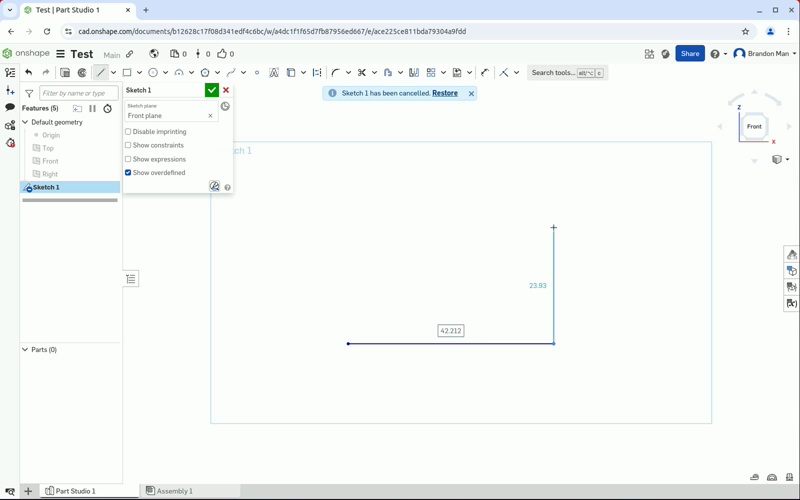
key_down(shift)
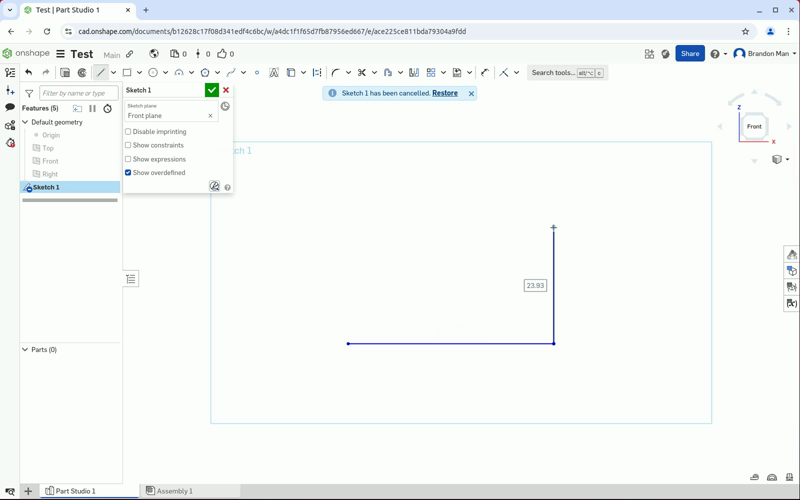
mouse_move(348, 227)
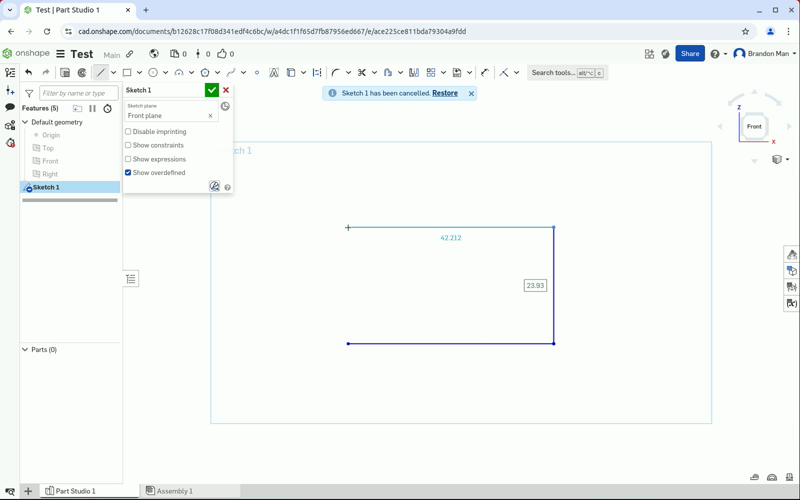
click(348, 227)
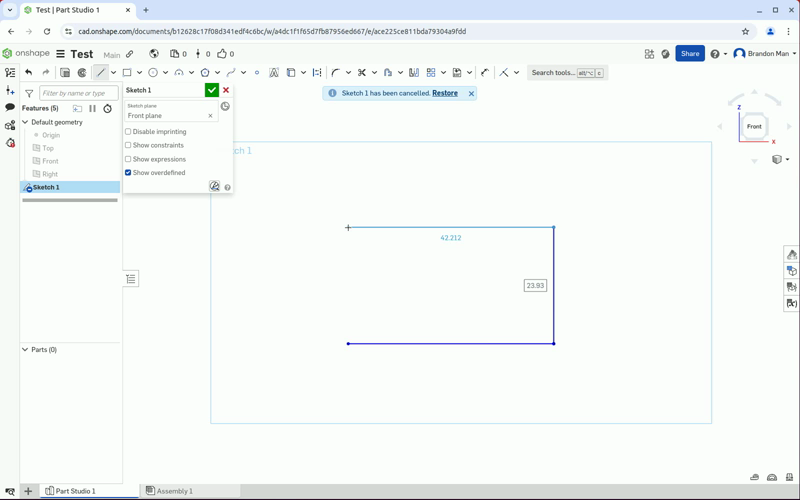
key_up(shift)
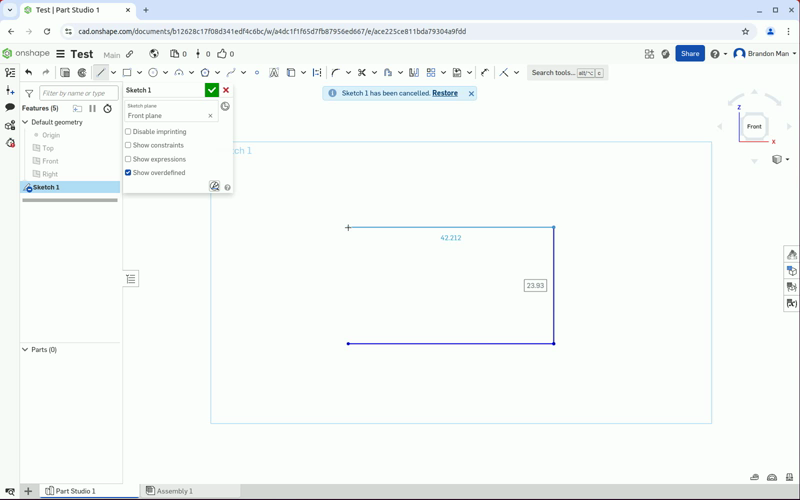
key_down(shift)
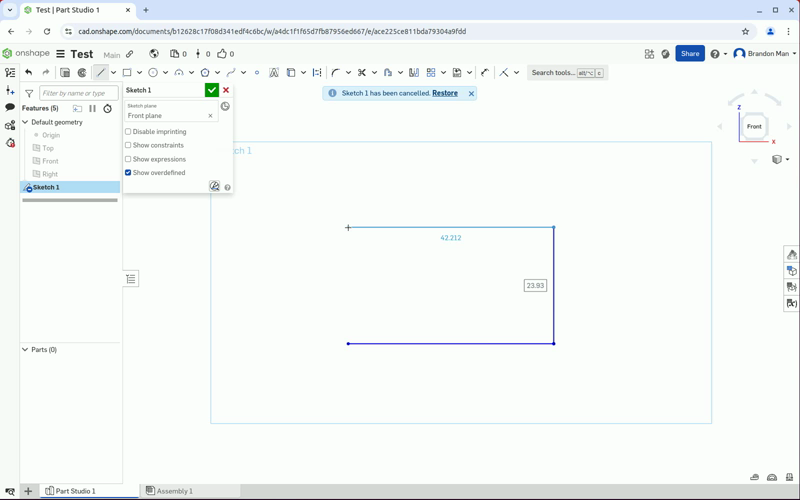
mouse_move(348, 343)
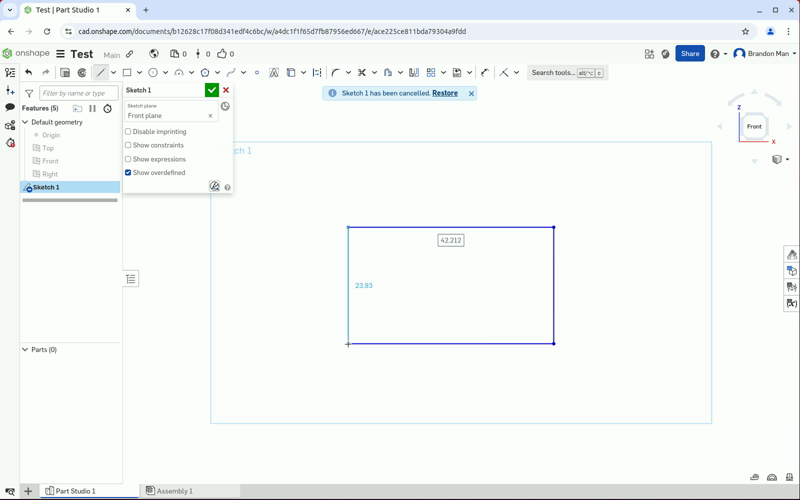
key_up(shift)
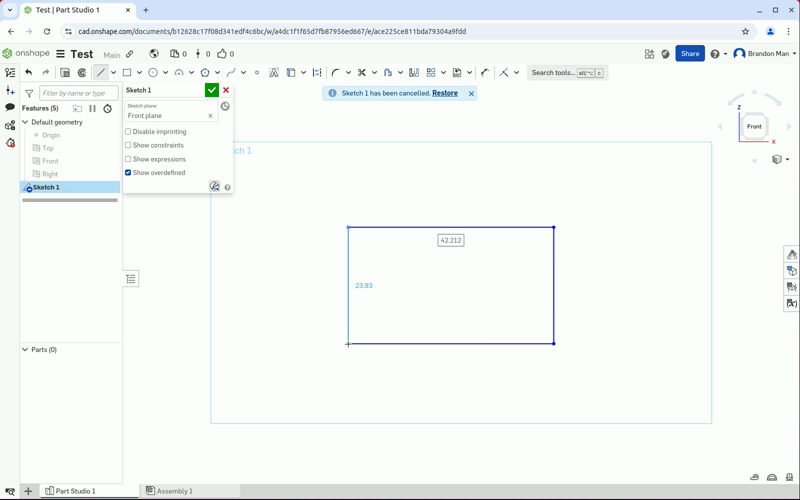
click(348, 343)
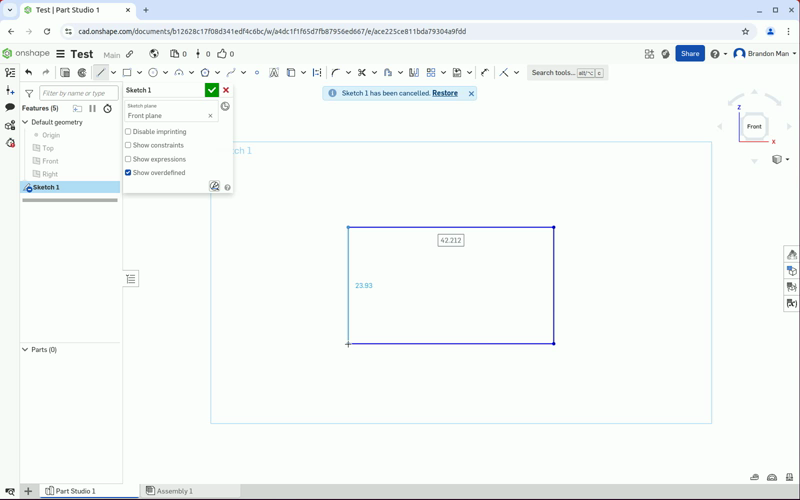
key(esc)
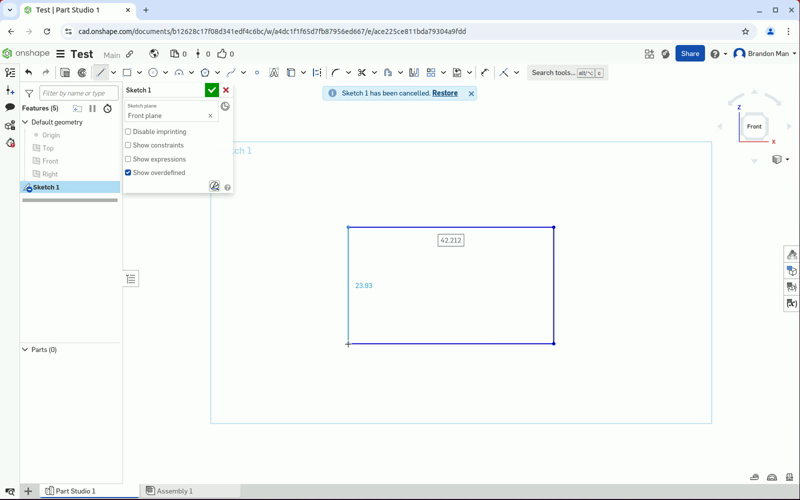
mouse_move(383, 277)
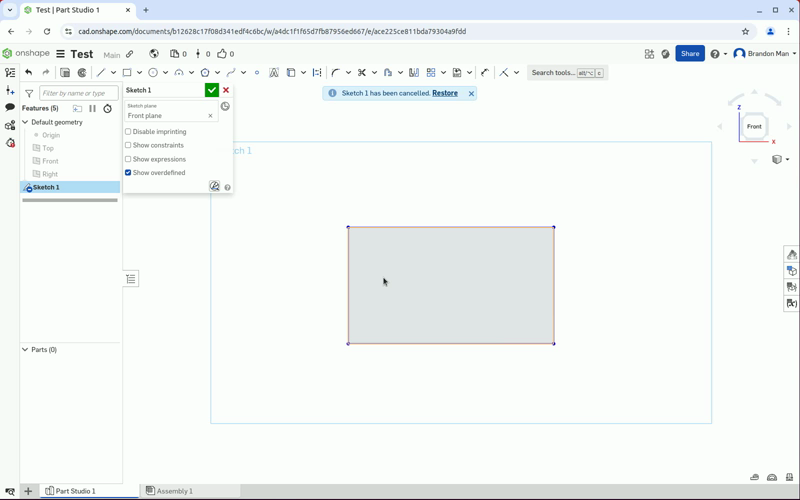
click(383, 277)
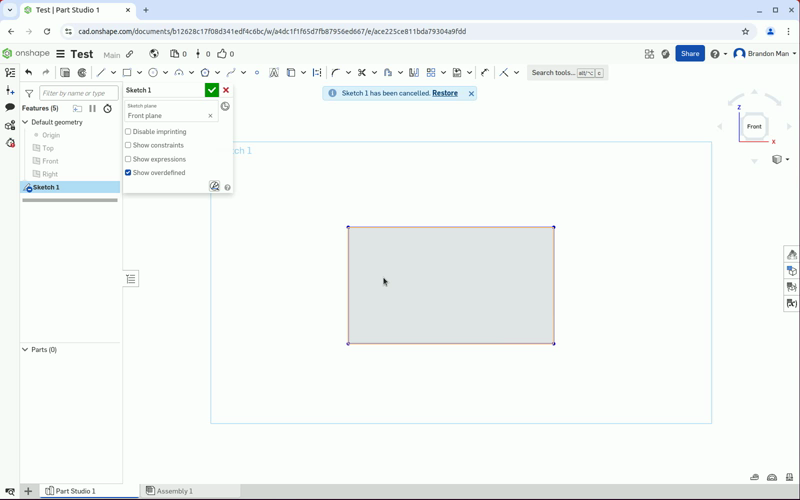
mouse_move(73, 352)
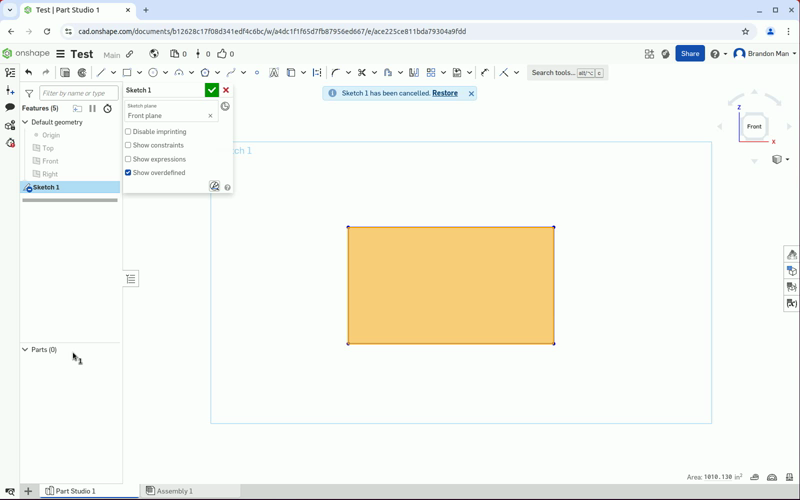
key(shift+y)
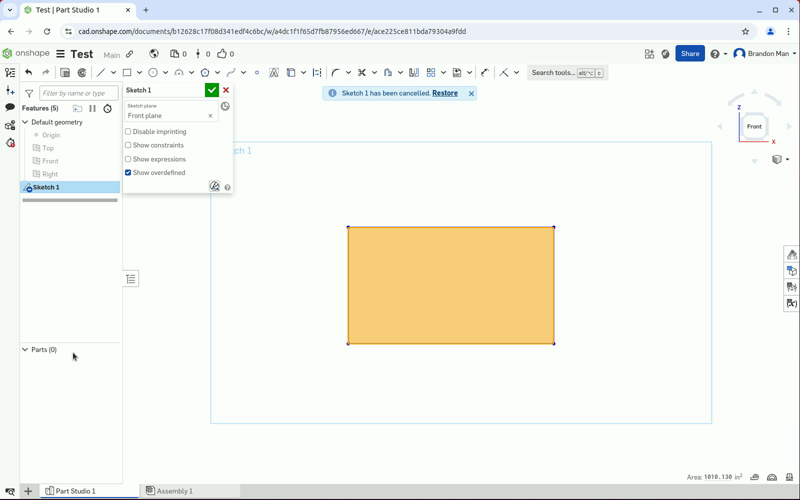
key(shift+e)
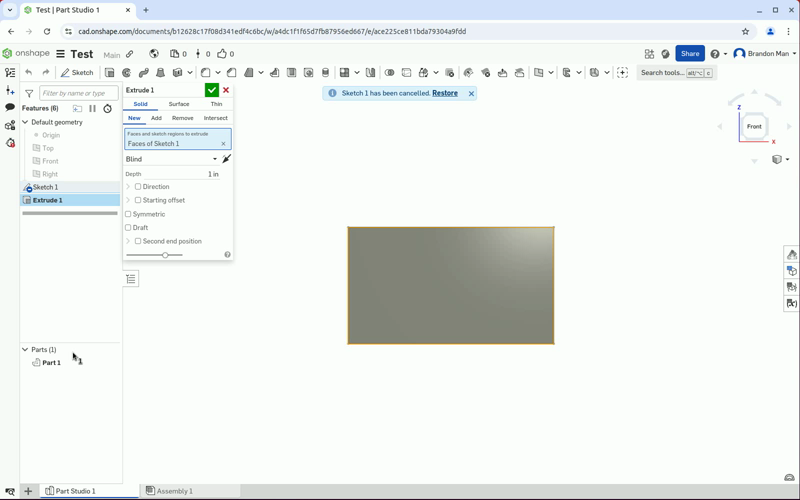
mouse_move(143, 106)
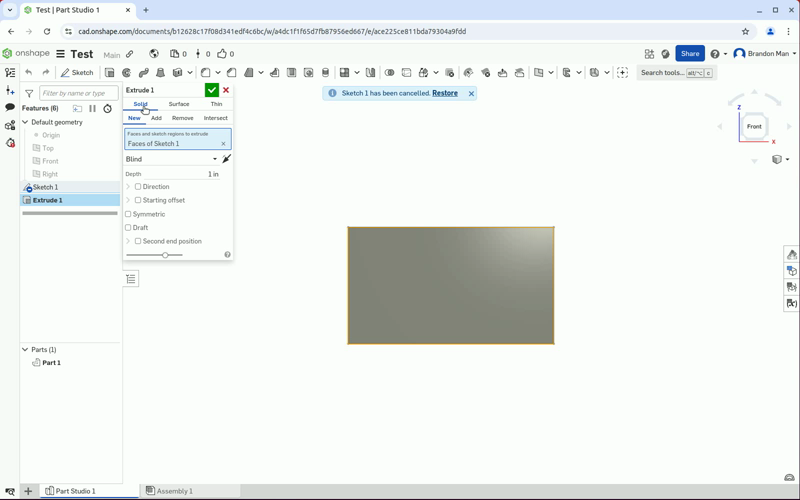
click(143, 106)
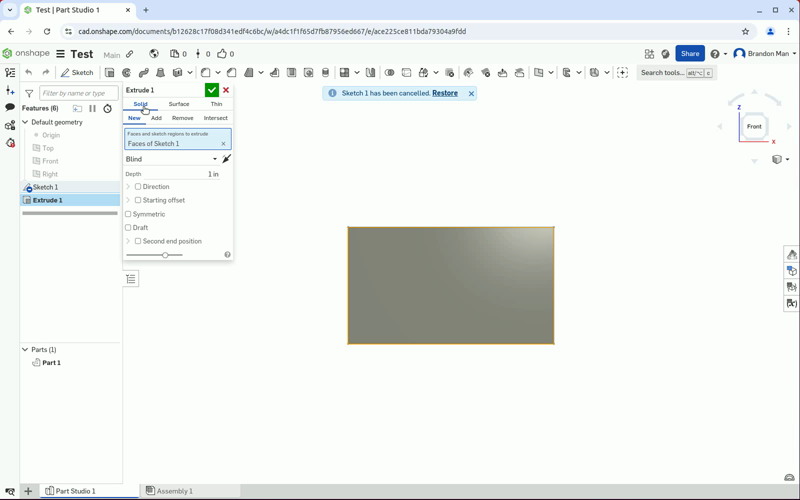
mouse_move(137, 120)
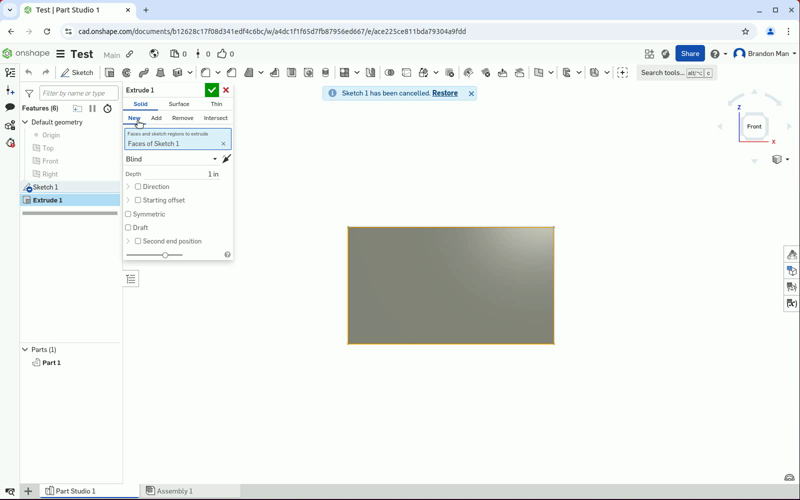
click(137, 120)
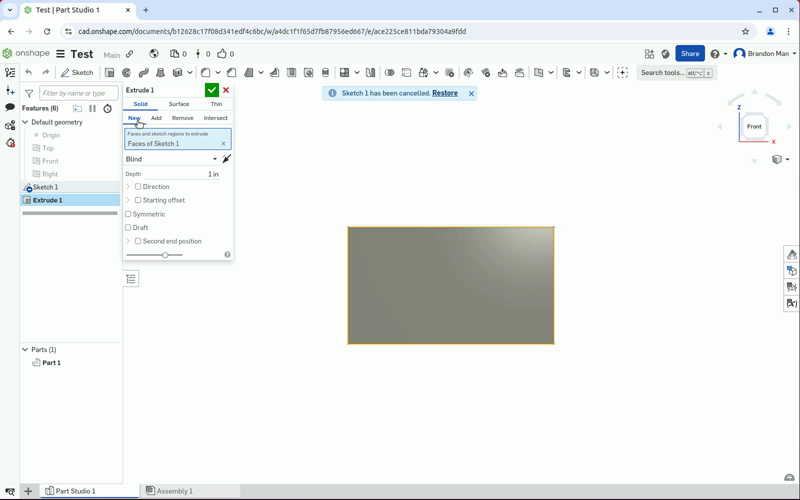
key(tab, 4)
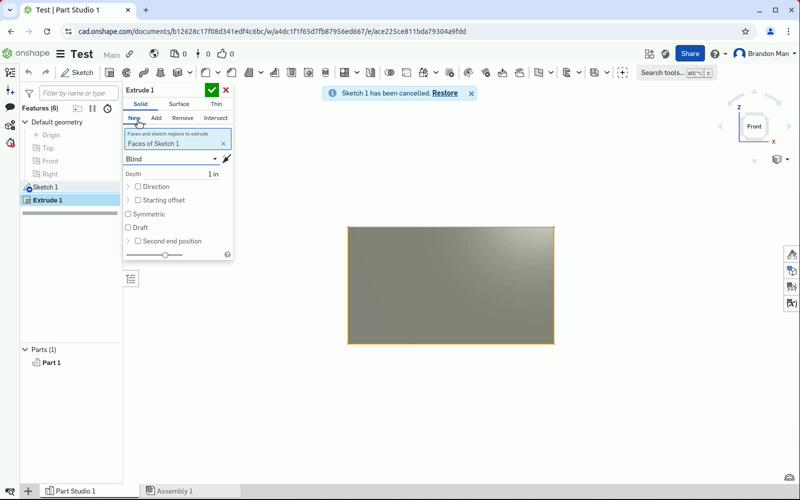
text(5.296)
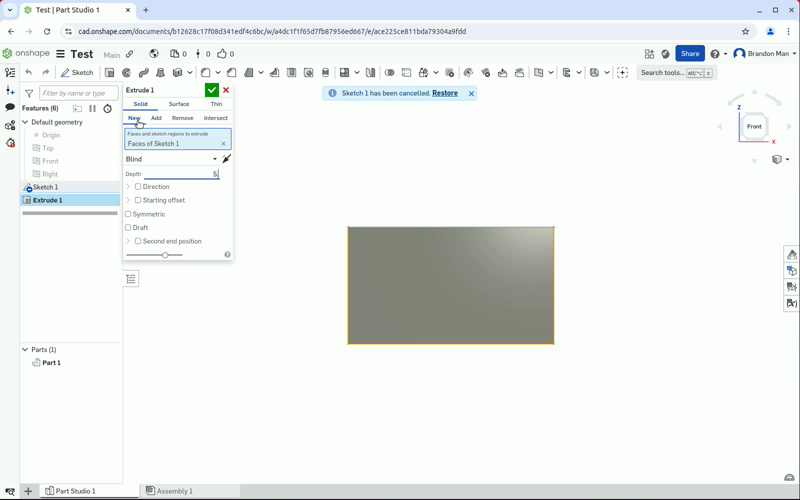
key(enter)
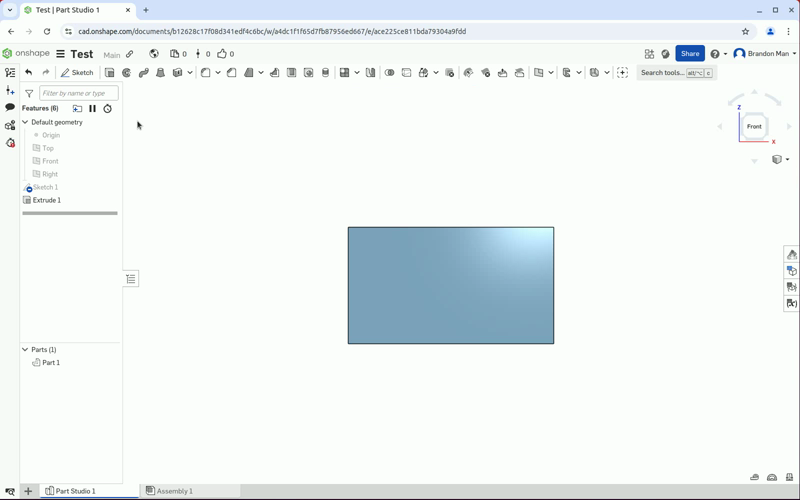
key(shift+h)
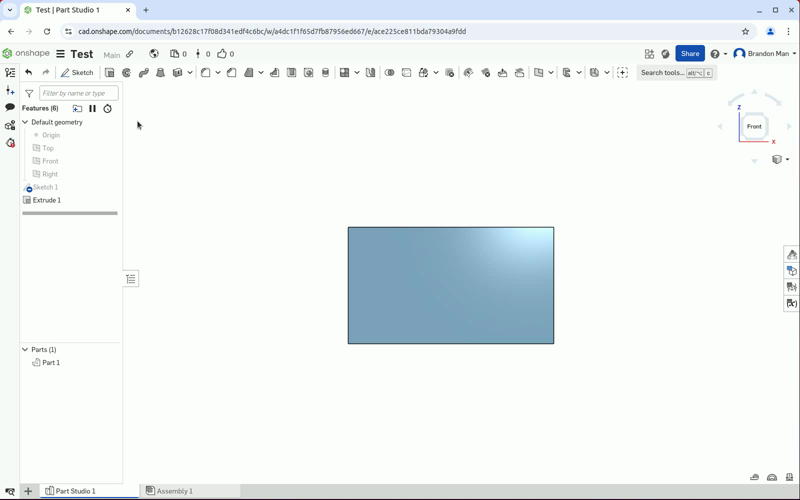
key(shift+h)
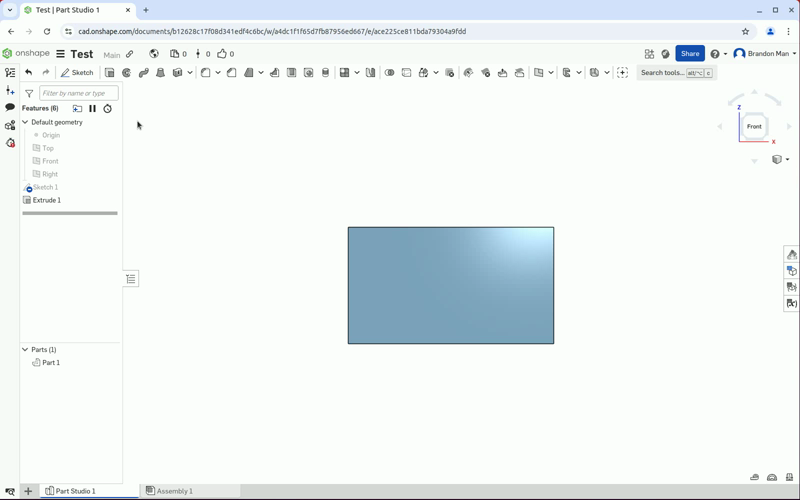
mouse_move(73, 189)
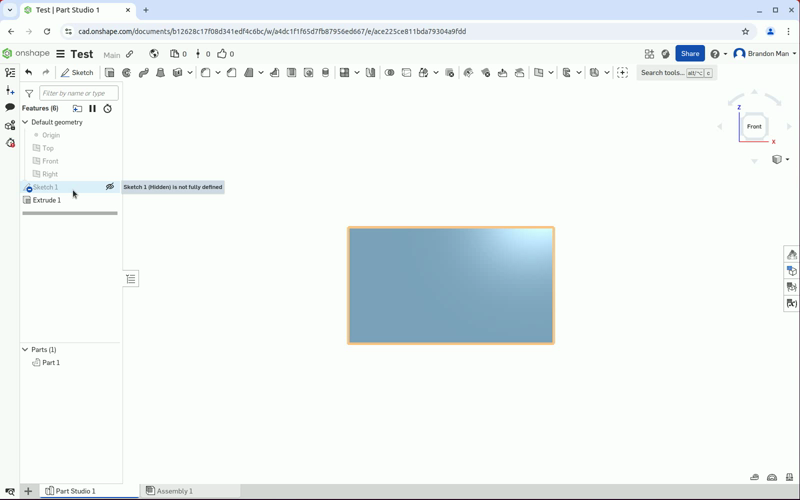
click(73, 189)
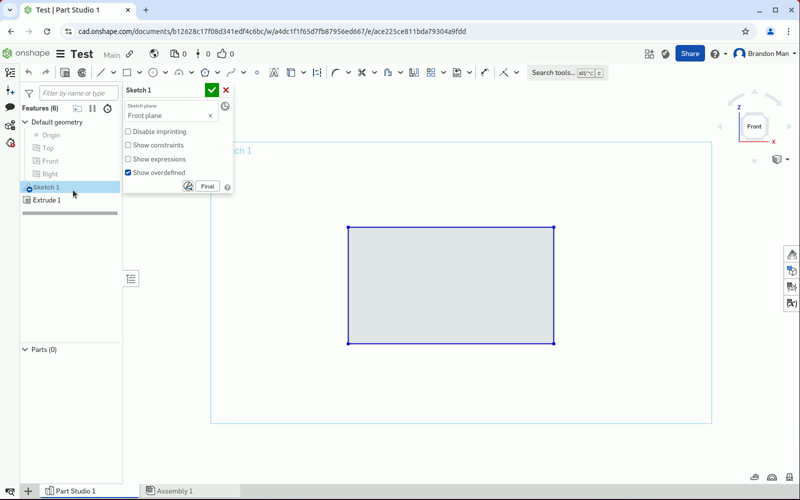
mouse_move(229, 92)
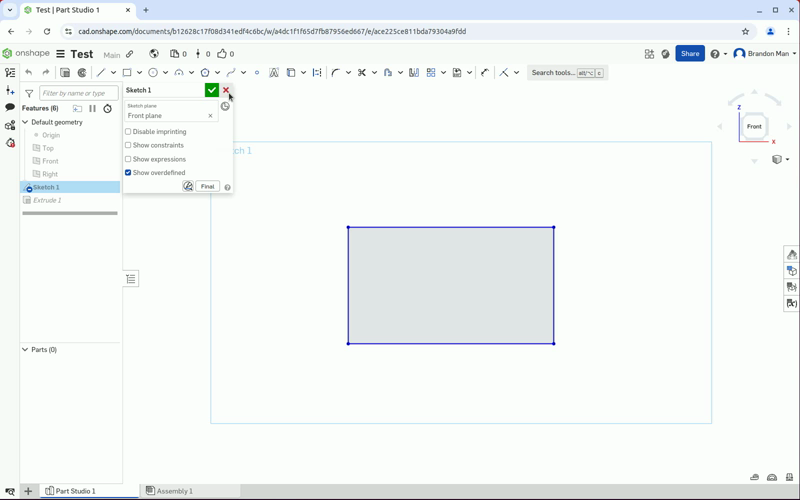
click(229, 92)
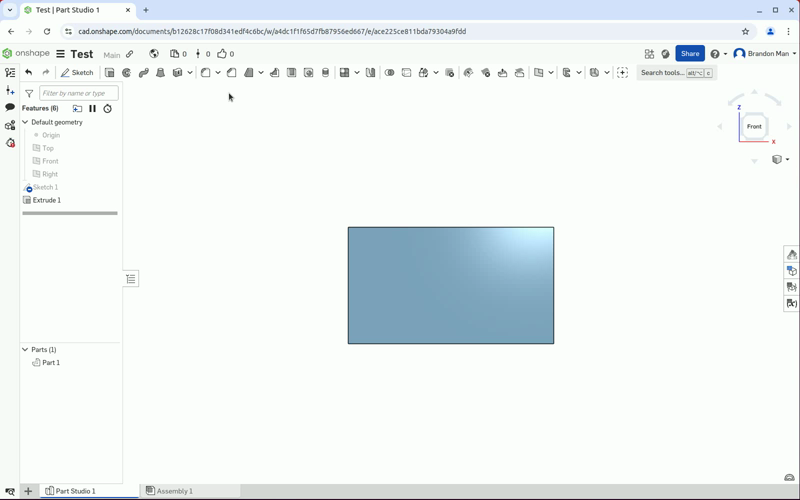
mouse_move(541, 75)
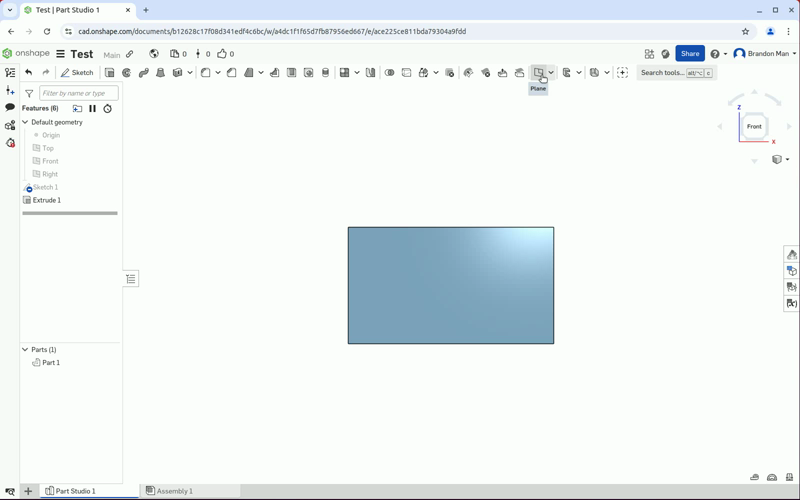
click(541, 75)
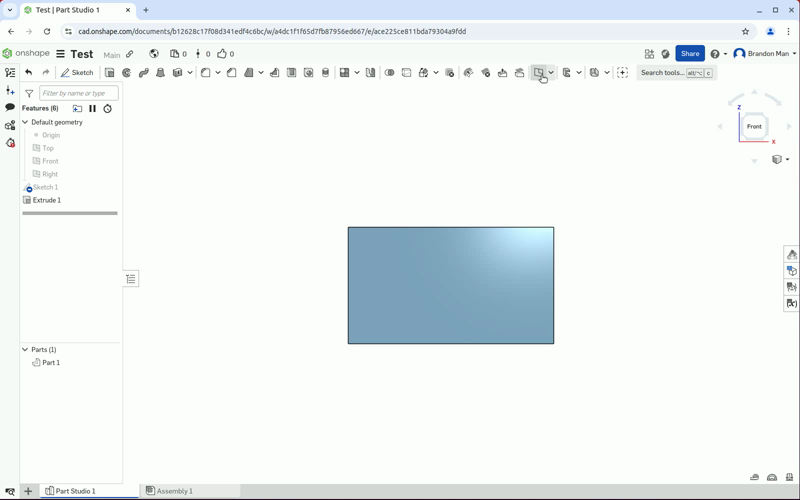
mouse_move(73, 163)
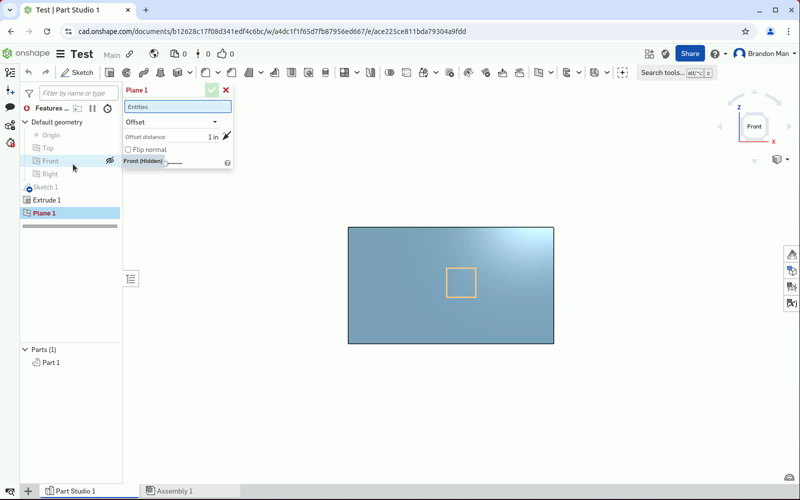
click(73, 163)
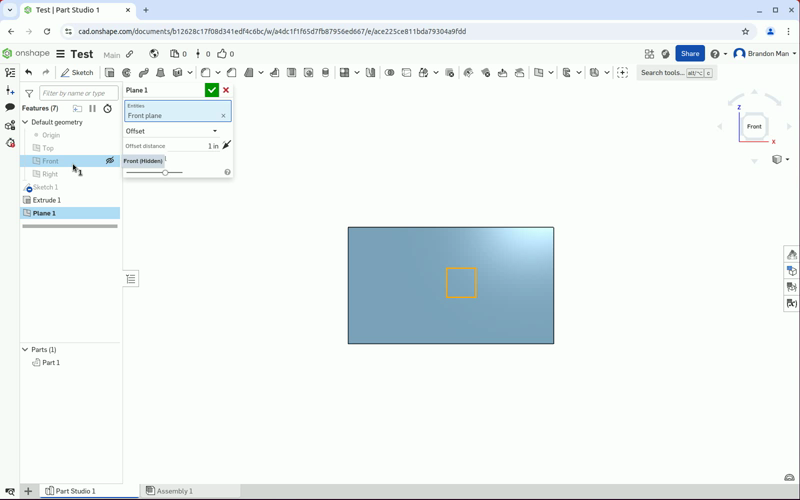
key(tab, 2)
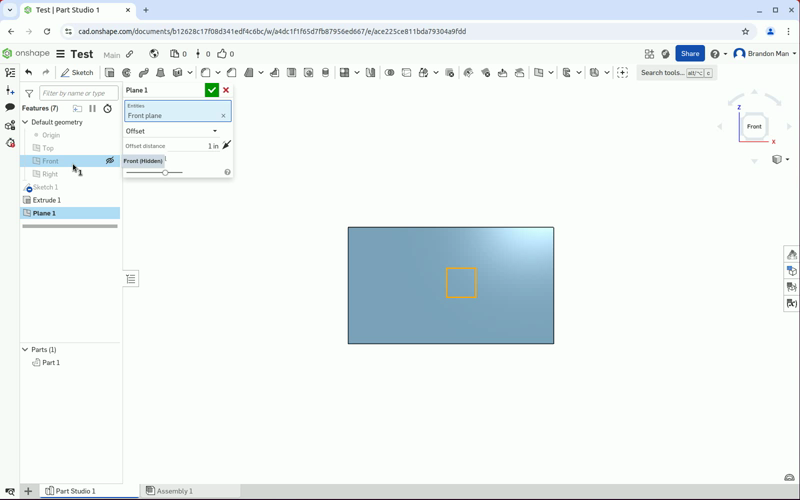
text(5.299)
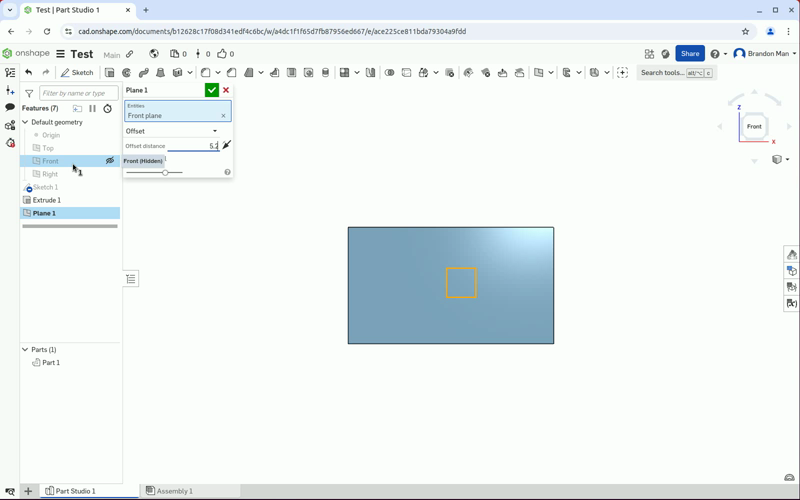
key(enter, 2)
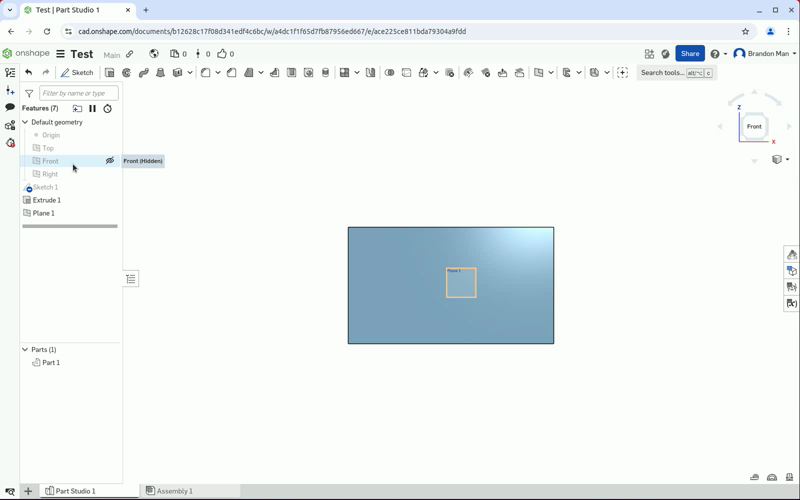
key(shift+s)
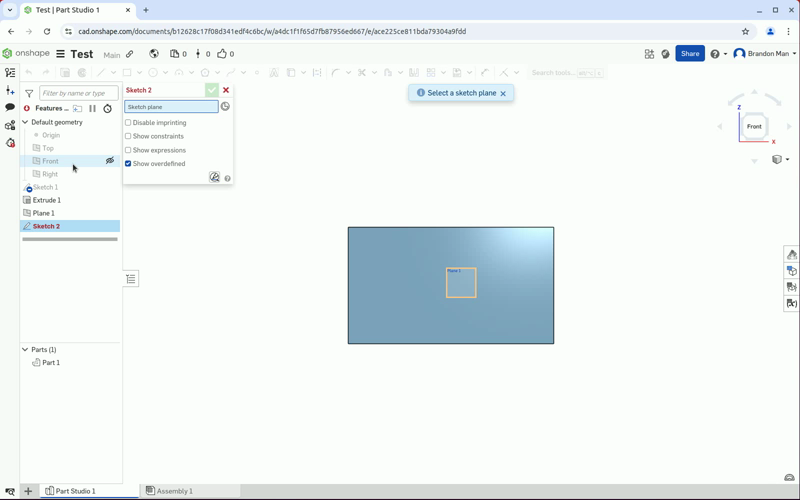
mouse_move(73, 215)
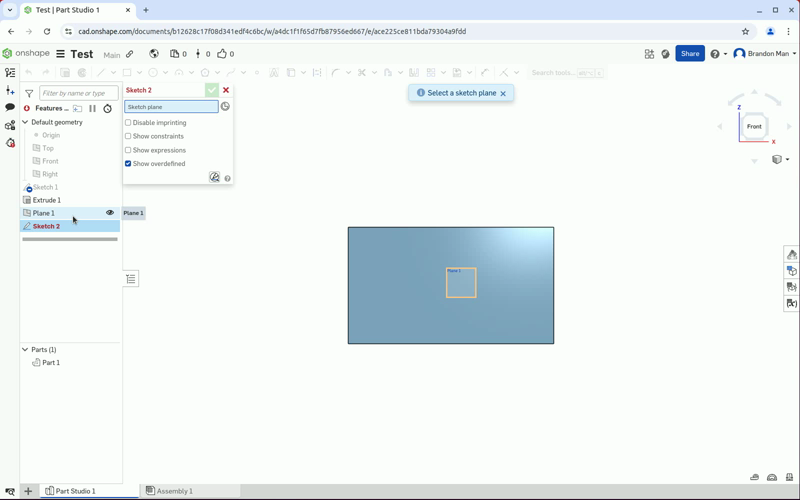
click(73, 215)
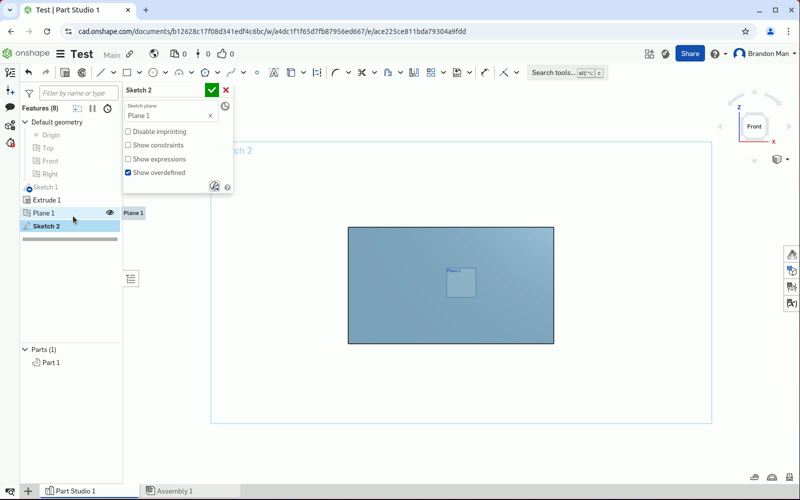
mouse_move(73, 352)
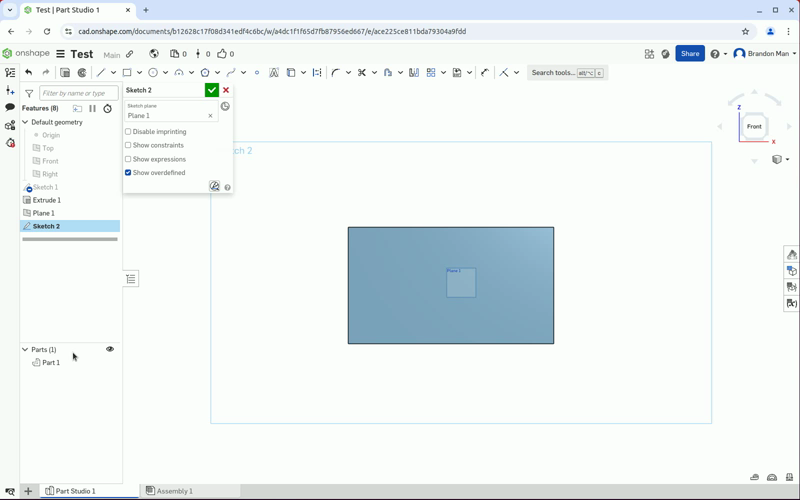
key(y)
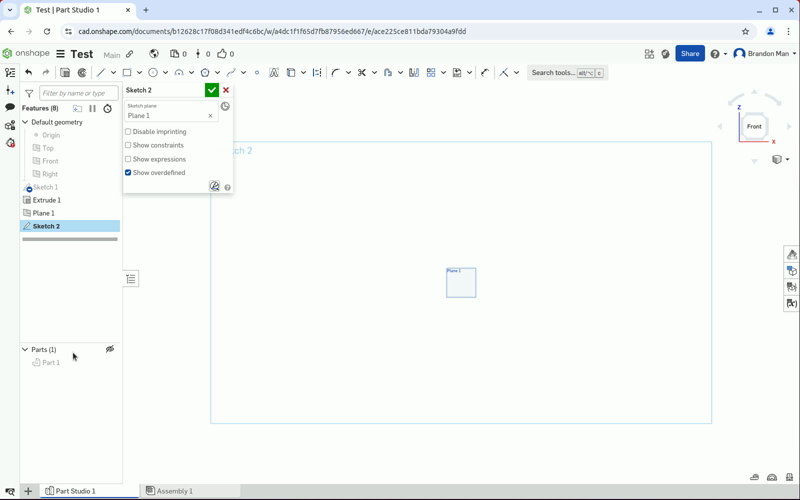
key(c)
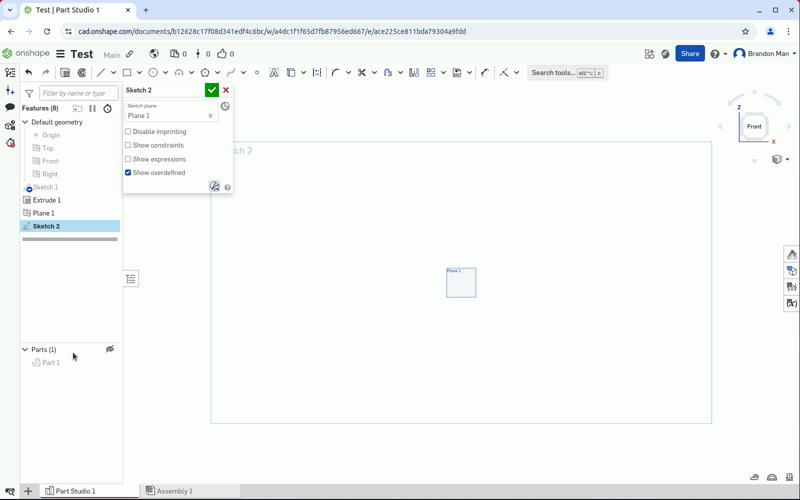
key_down(shift)
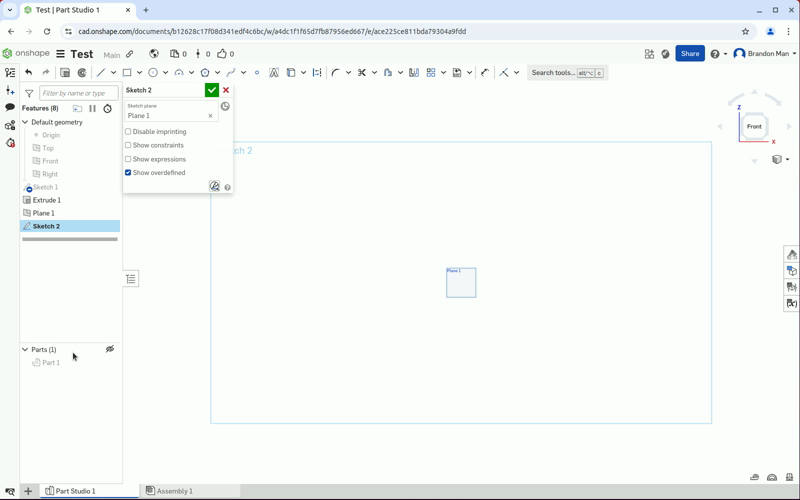
mouse_move(369, 293)
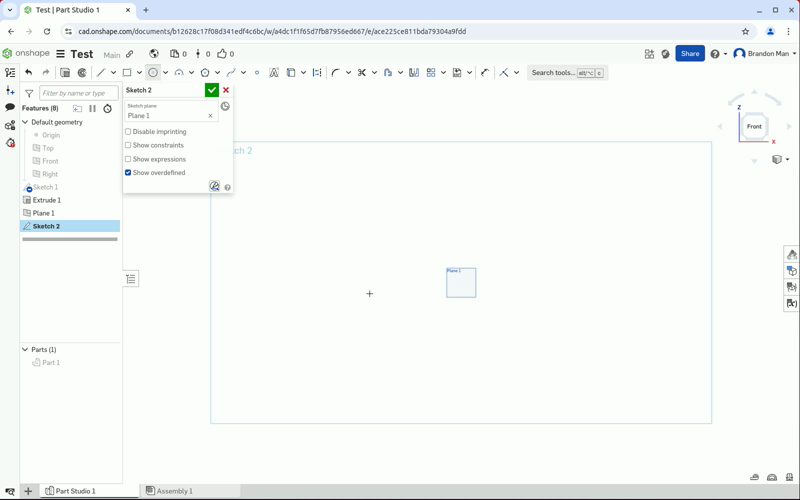
click(369, 293)
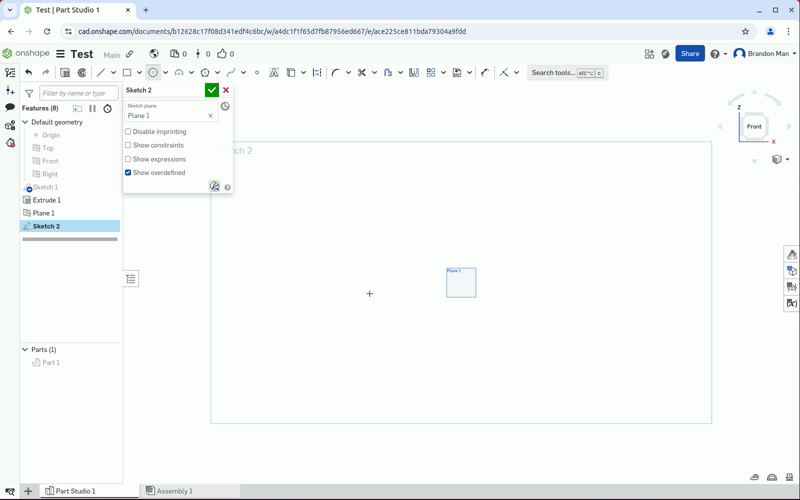
key_up(shift)
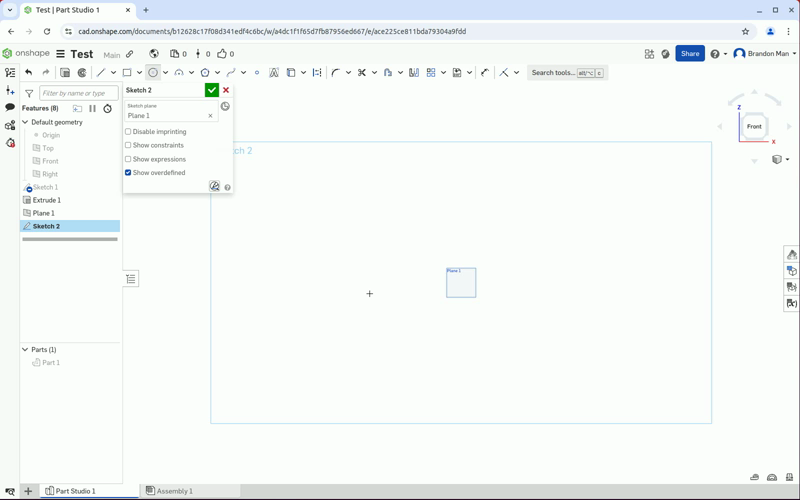
mouse_move(383, 293)
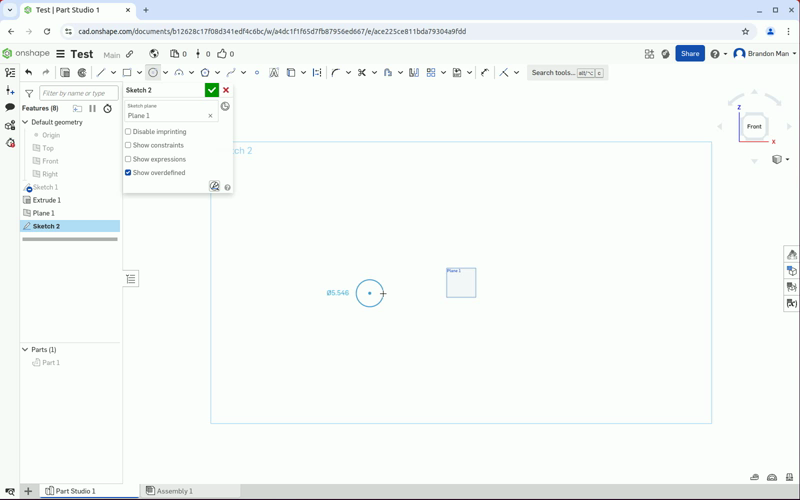
click(383, 293)
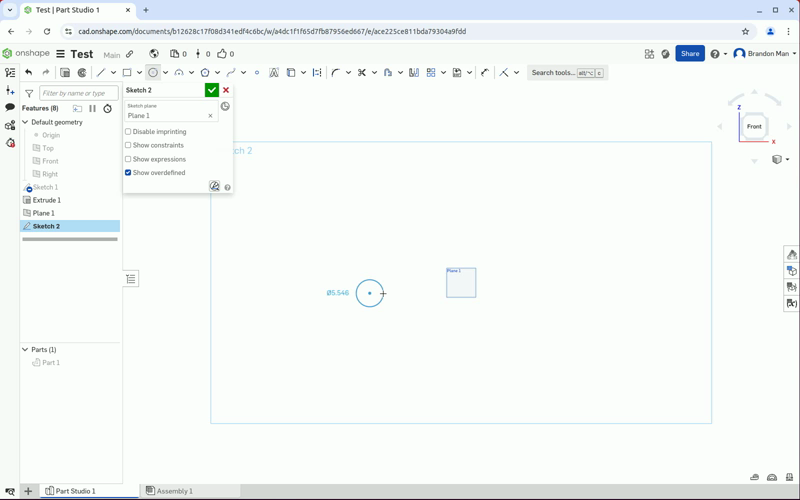
key(esc)
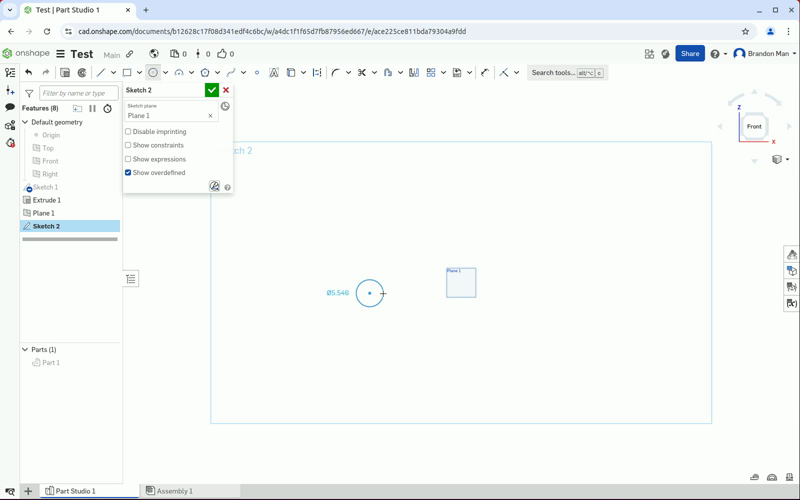
mouse_move(372, 299)
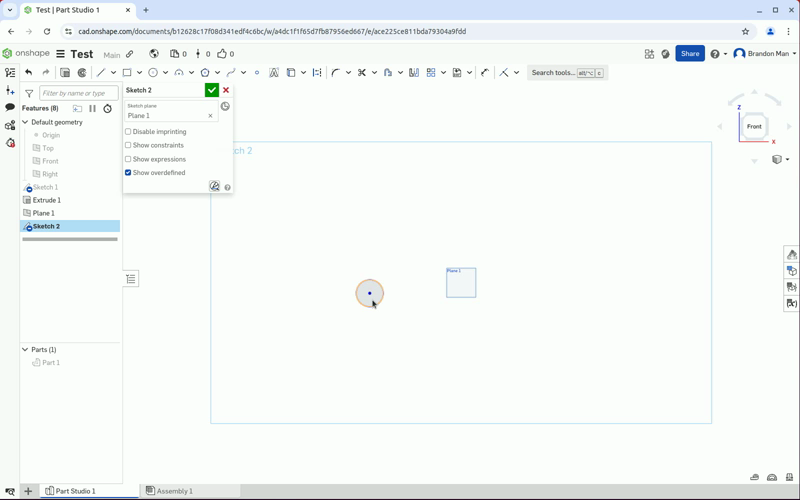
scroll(6)
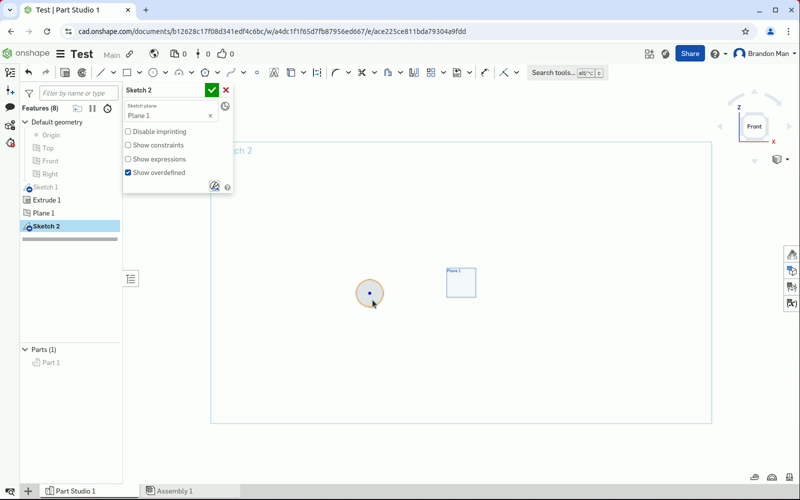
scroll(6)
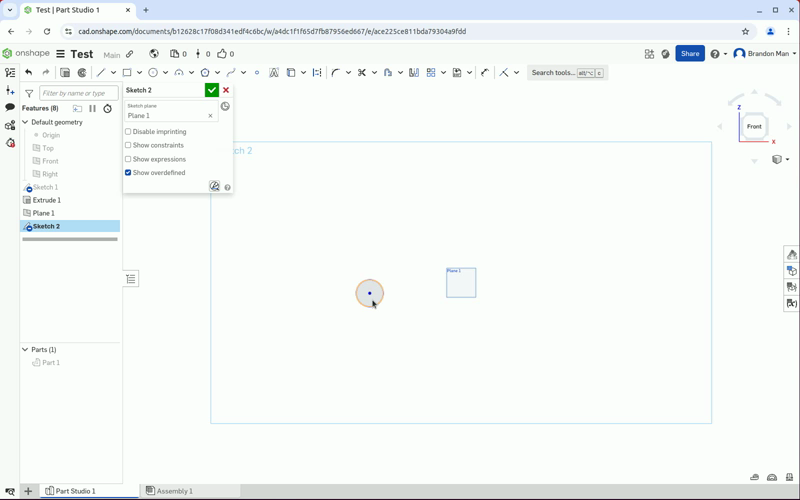
scroll(6)
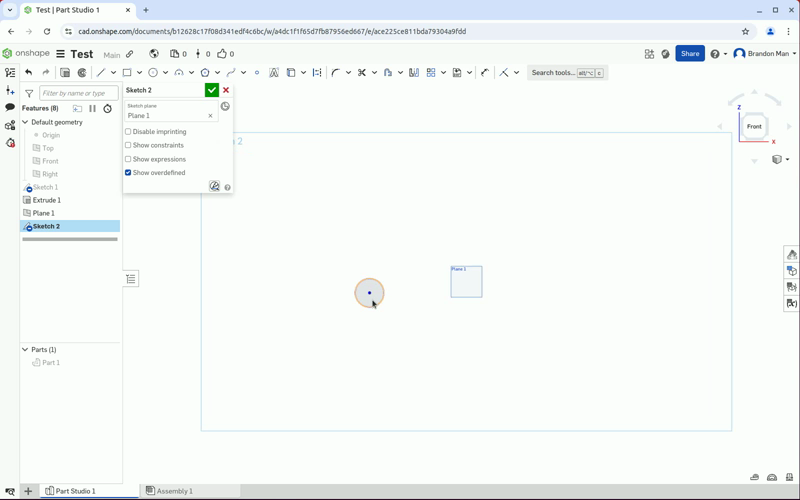
scroll(6)
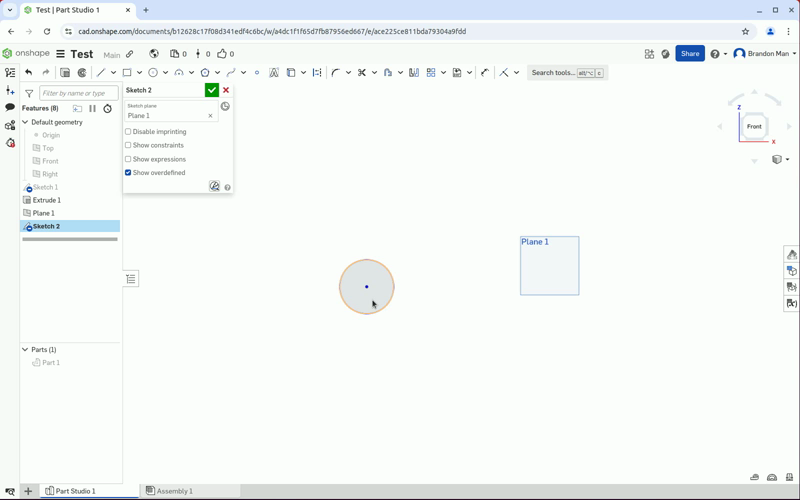
scroll(6)
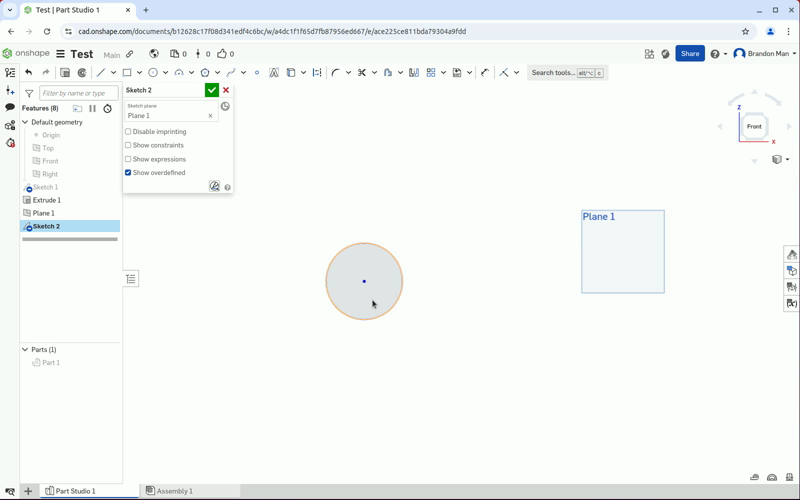
scroll(6)
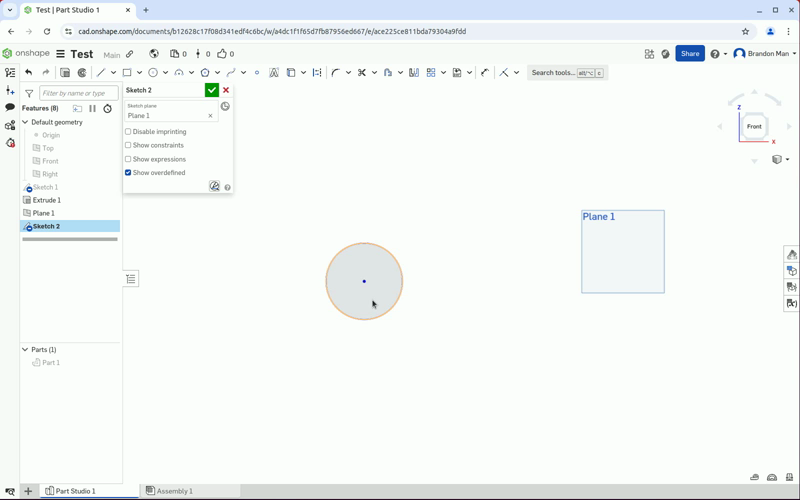
scroll(6)
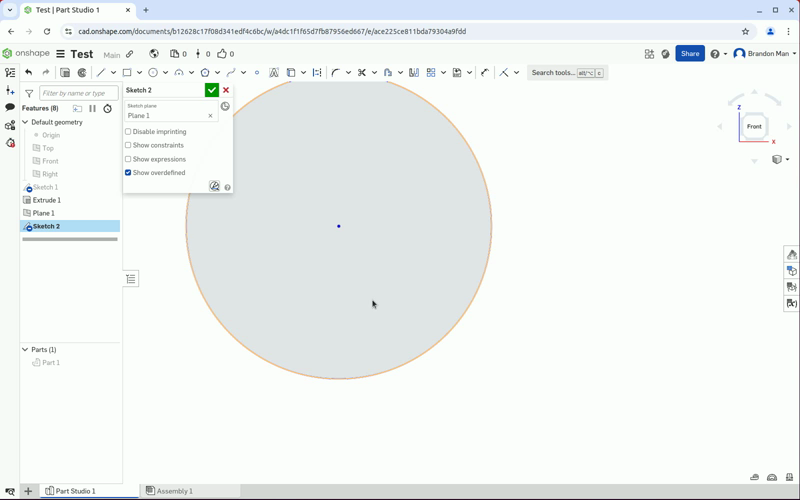
click(372, 299)
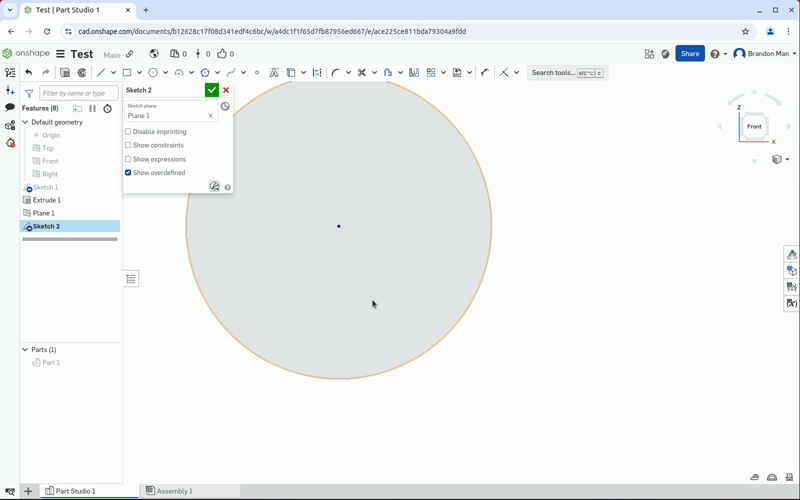
scroll(-6)
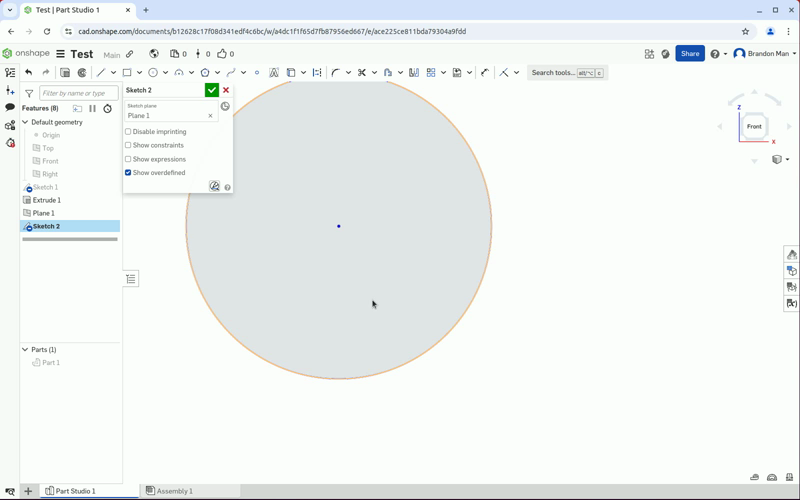
scroll(-6)
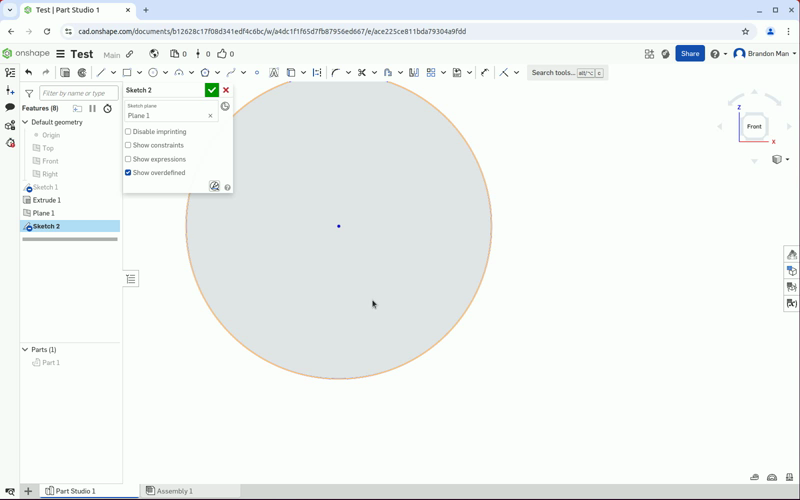
scroll(-6)
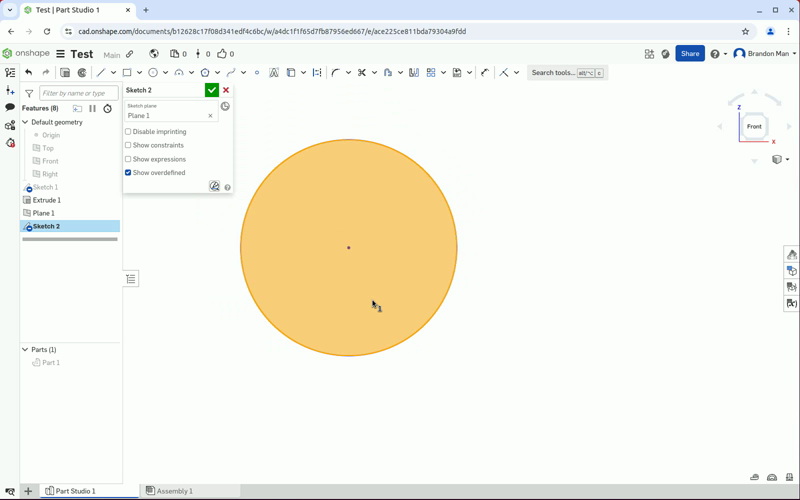
scroll(-6)
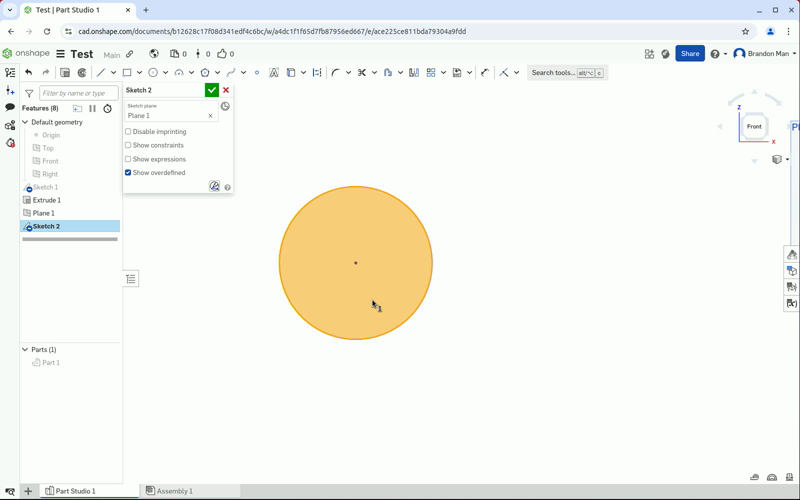
scroll(-6)
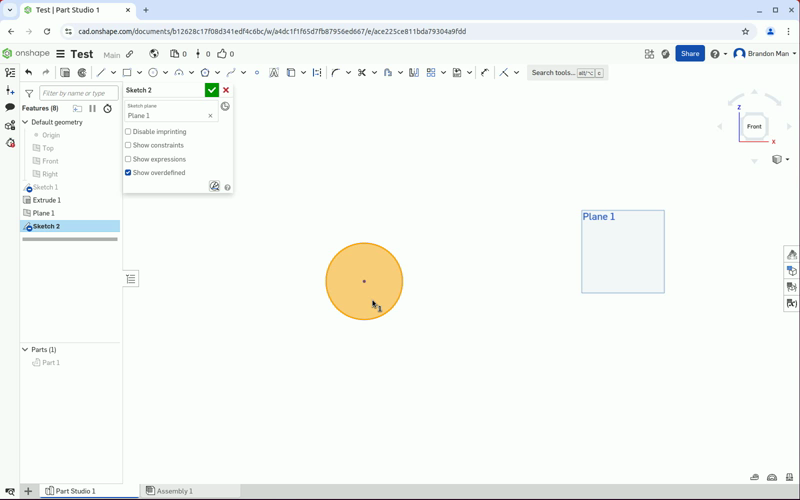
scroll(-6)
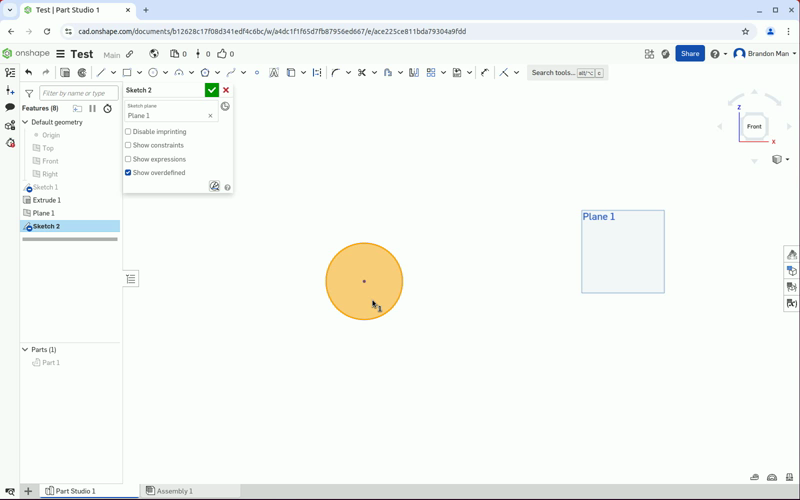
scroll(-6)
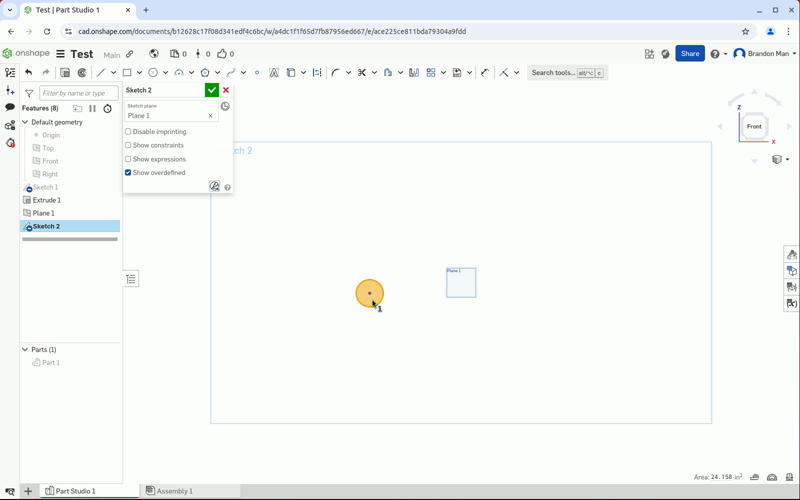
mouse_move(73, 352)
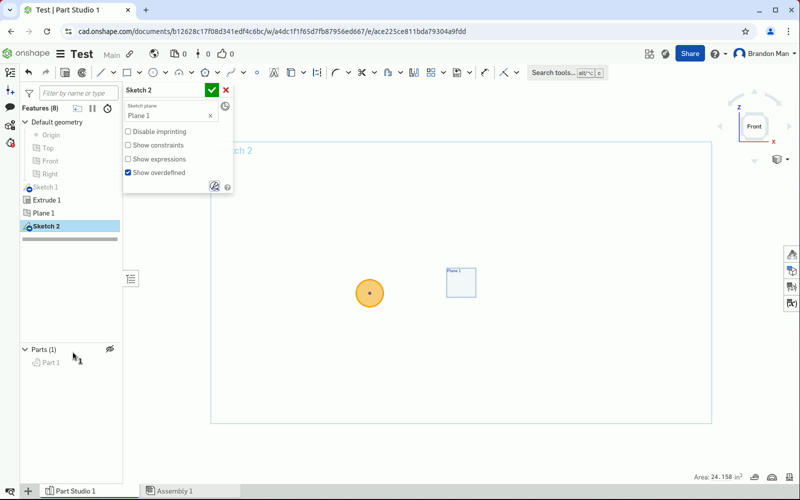
key(shift+y)
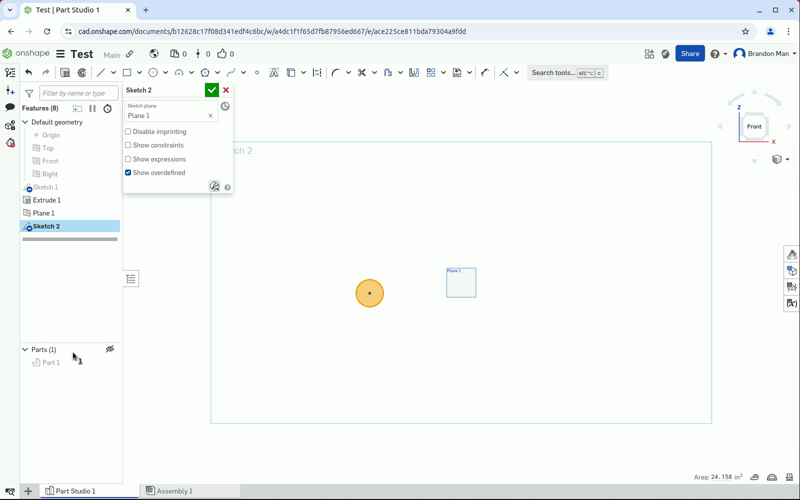
key(shift+e)
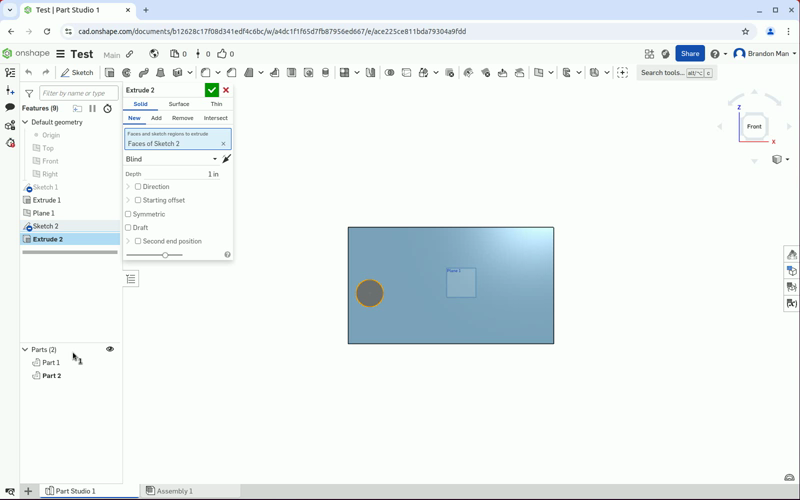
mouse_move(143, 106)
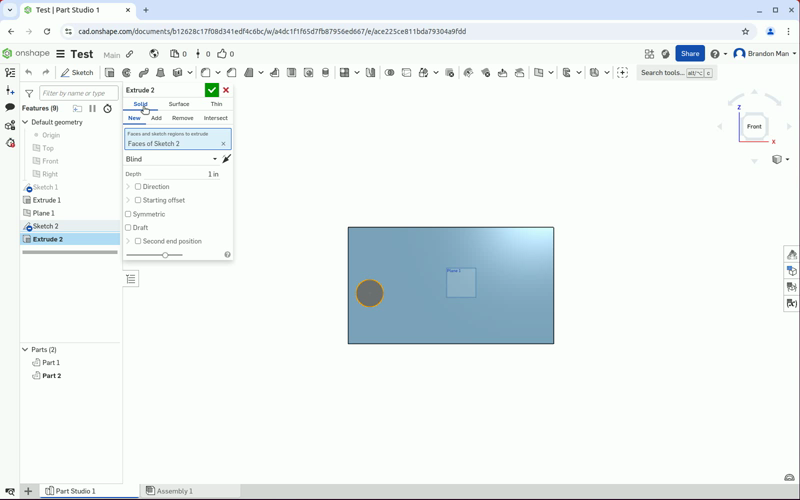
click(143, 106)
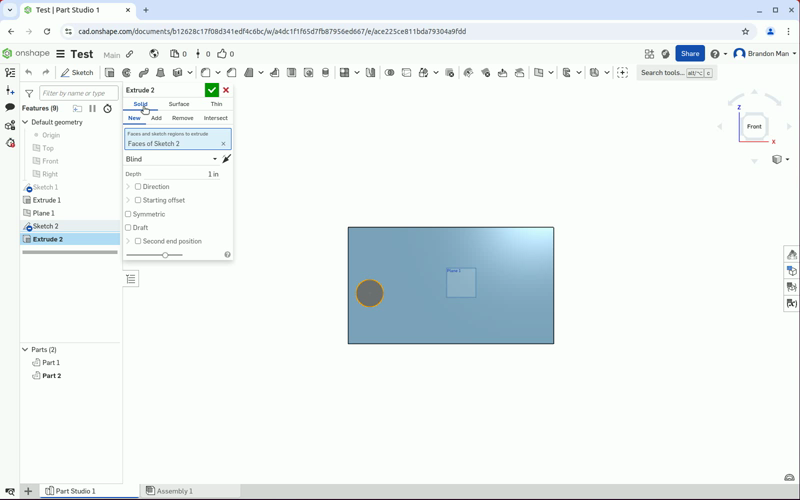
mouse_move(186, 120)
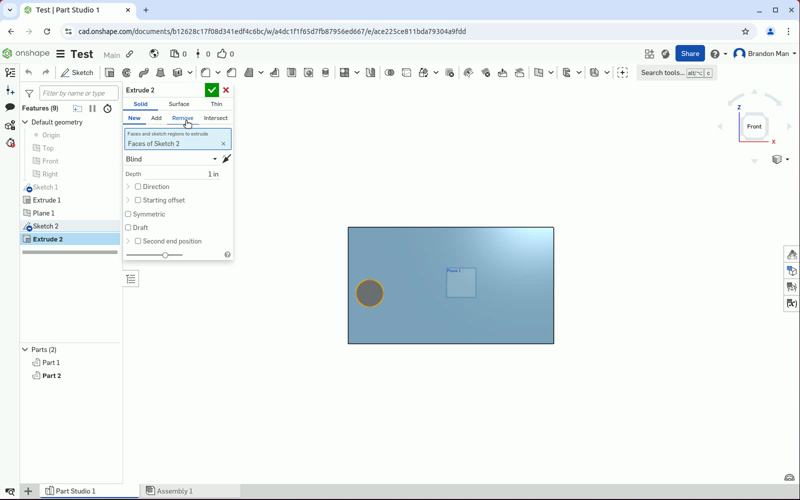
click(186, 120)
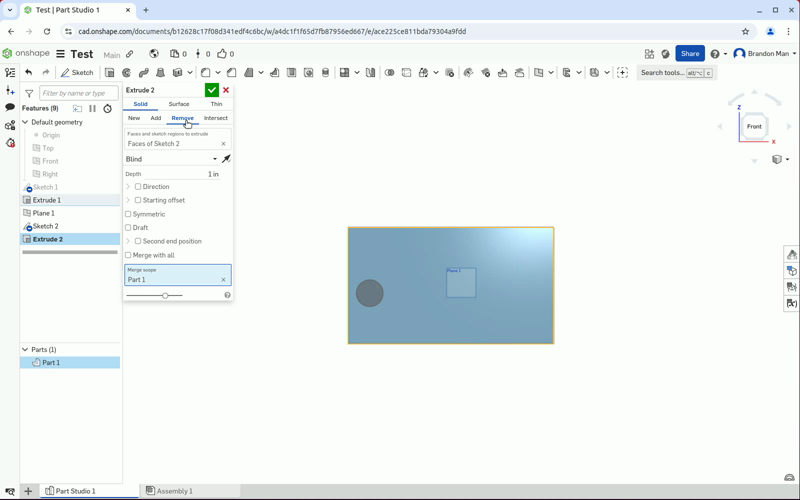
key(tab, 4)
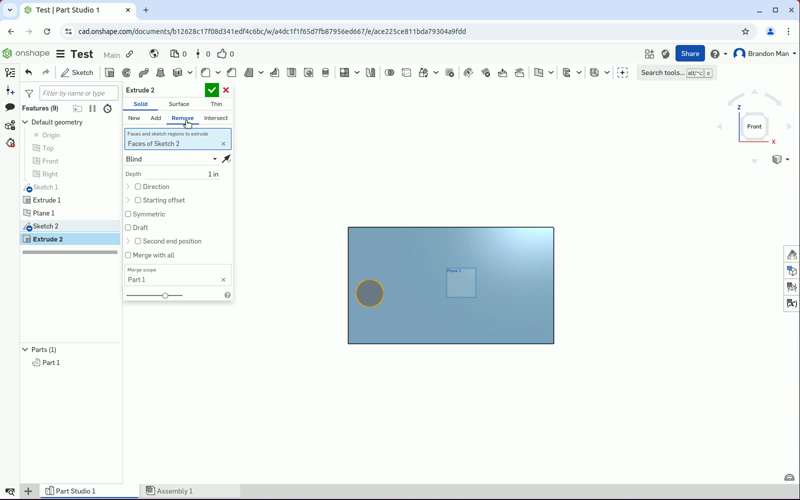
text(5.296)
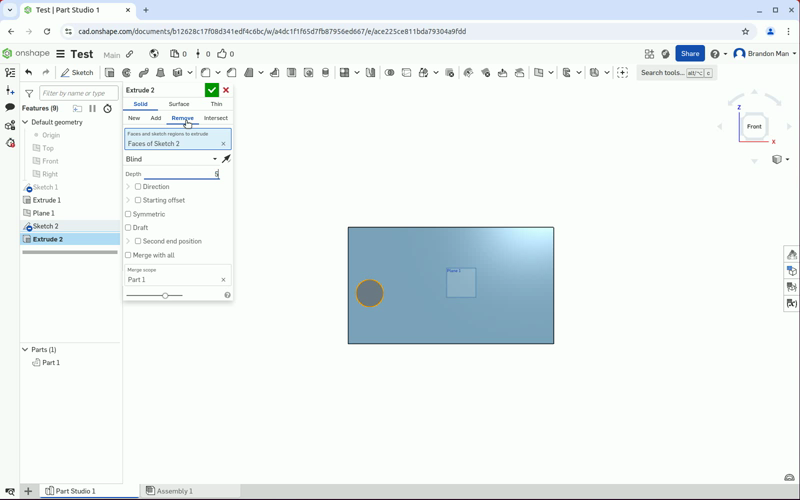
key(tab, 6)
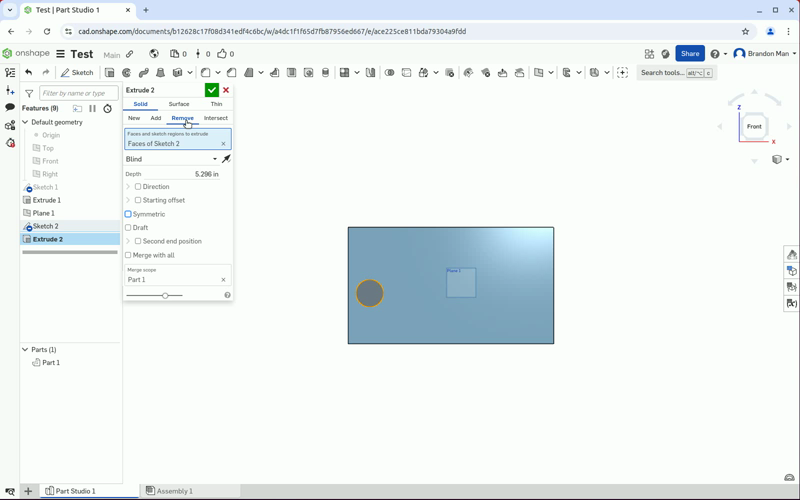
key(space)
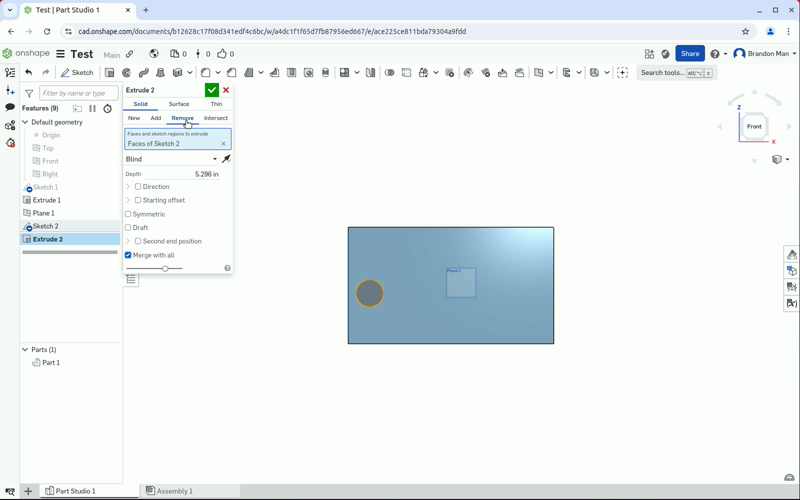
key(enter)
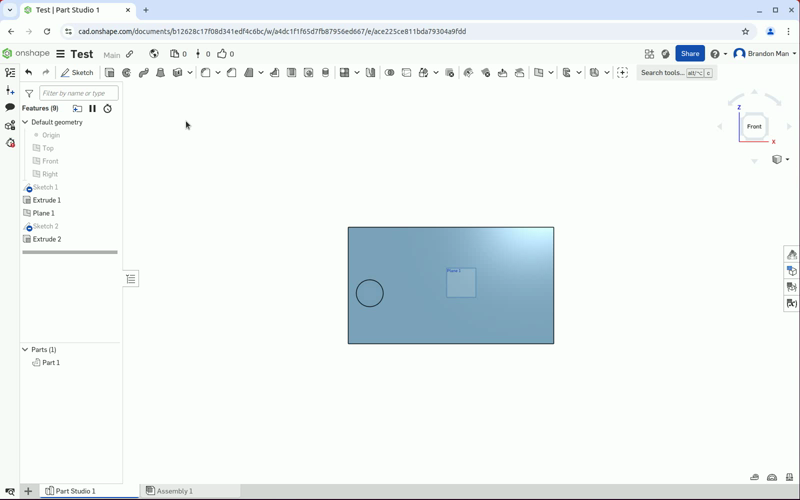
key(shift+h)
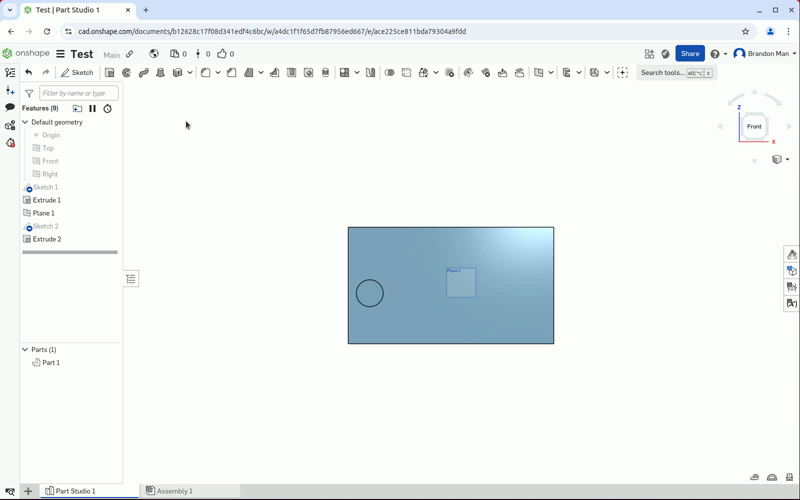
key(shift+h)
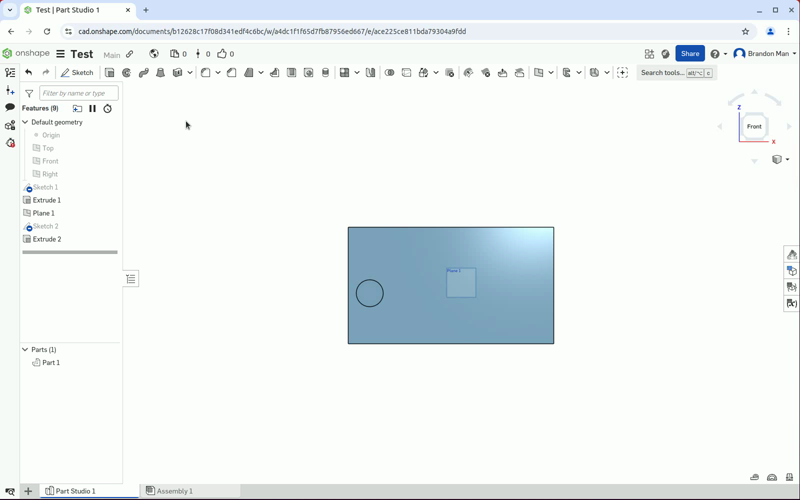
key(shift+7)
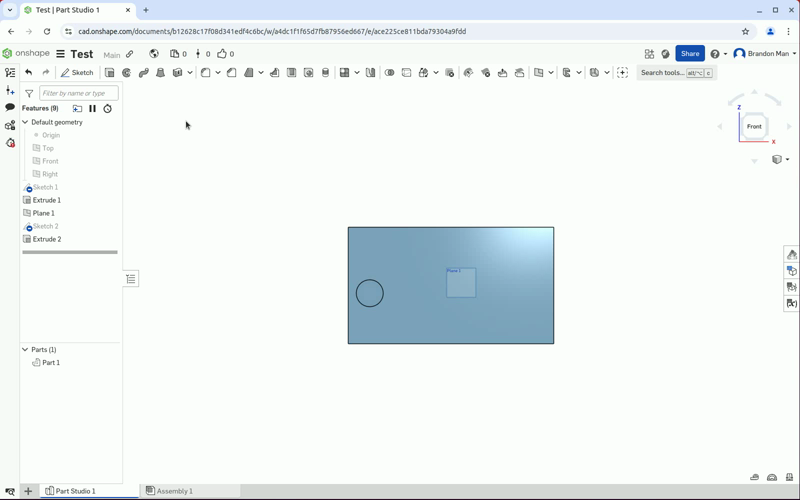
key(left, 2)
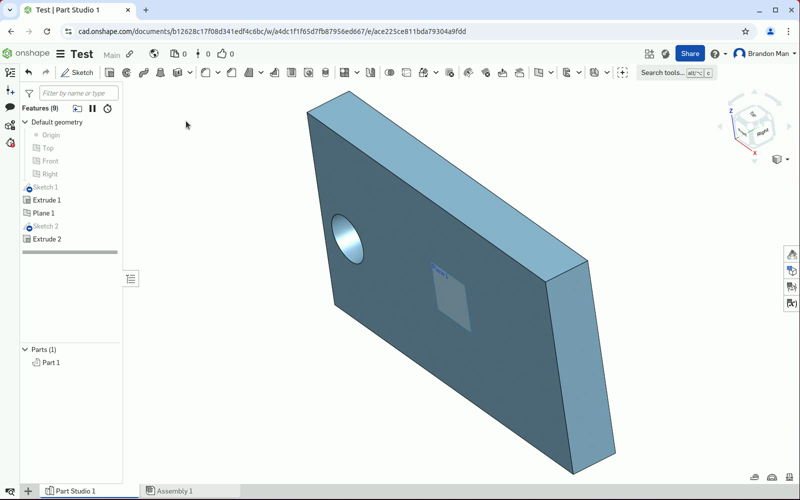
key(down, 2)
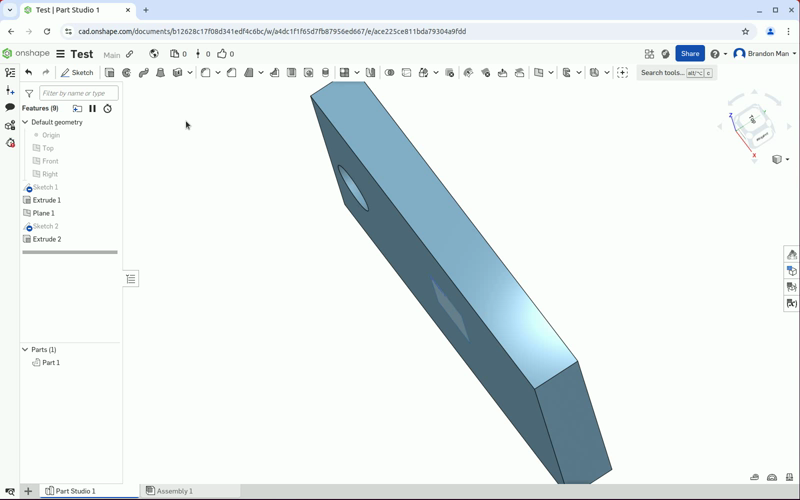
key(up, 2)
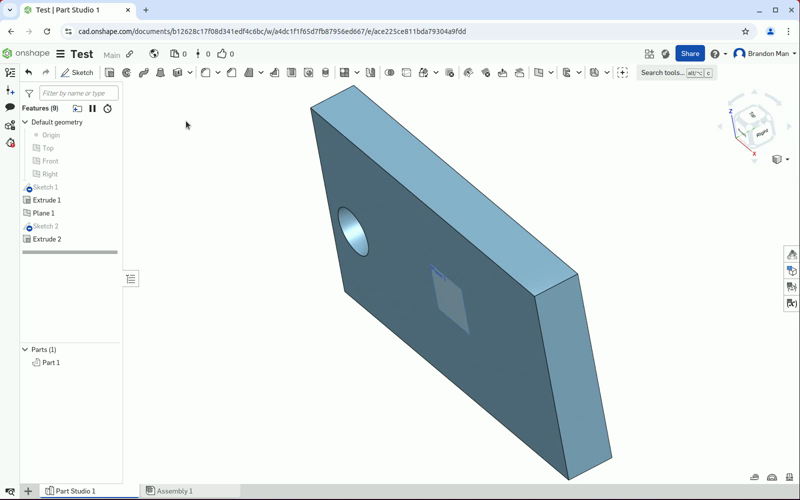
key(right, 2)
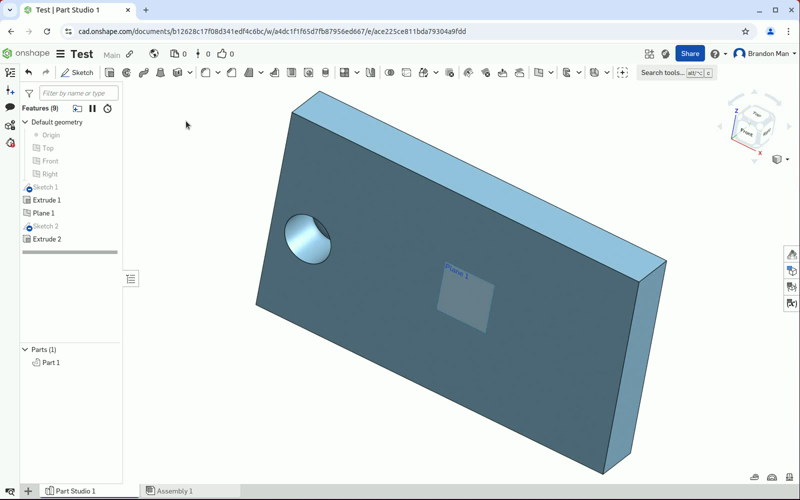
mouse_move(73, 189)
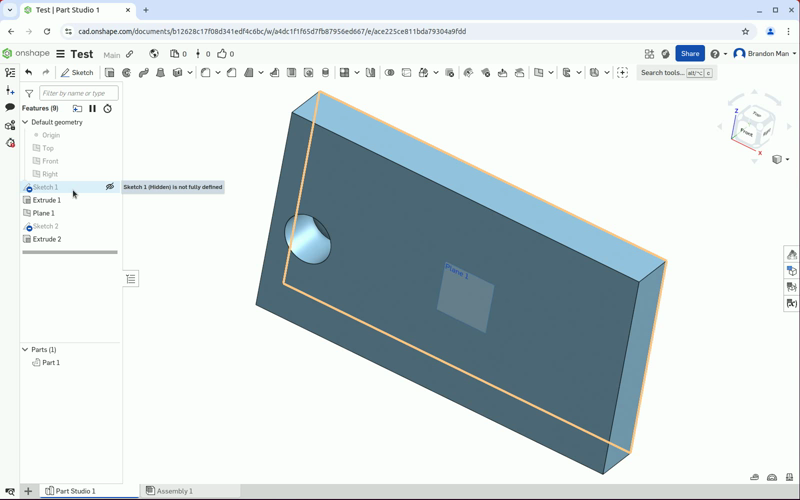
click(73, 189)